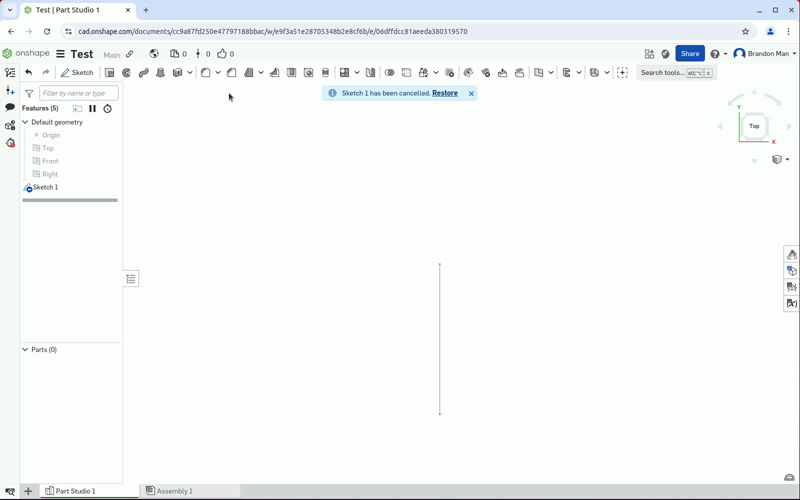
key(shift+h)
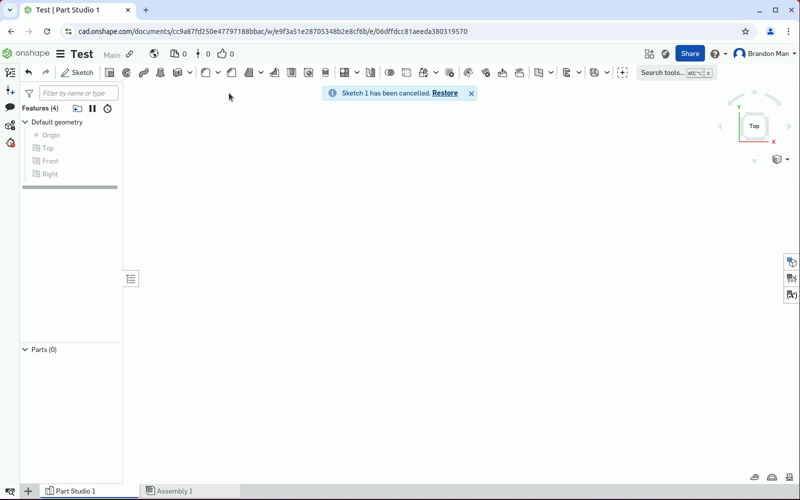
mouse_move(73, 352)
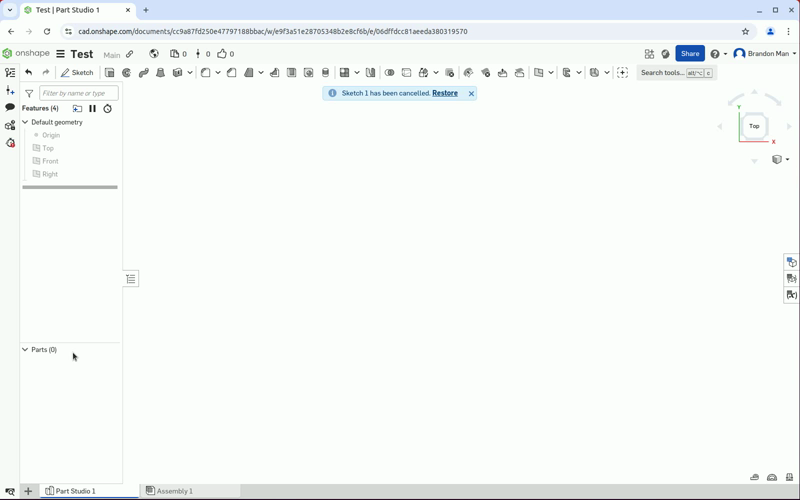
key(y)
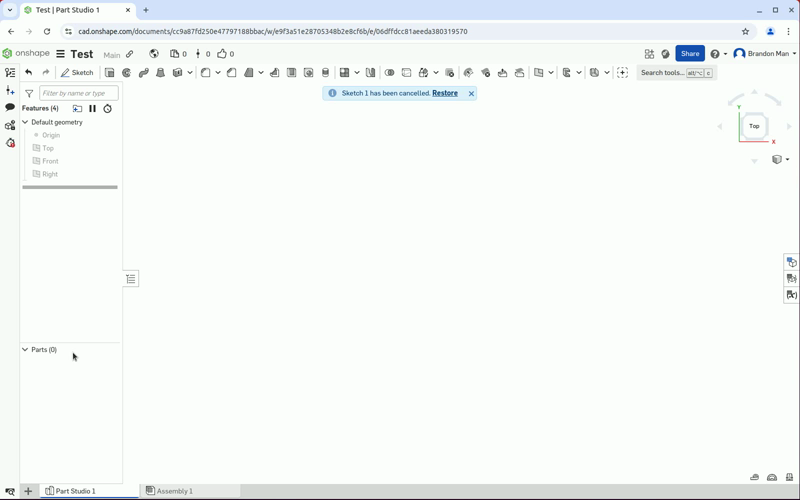
key(shift+p)
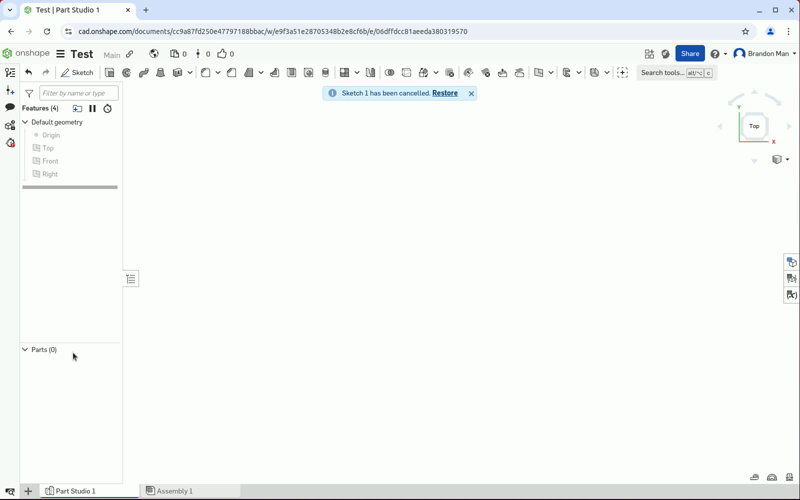
key(space)
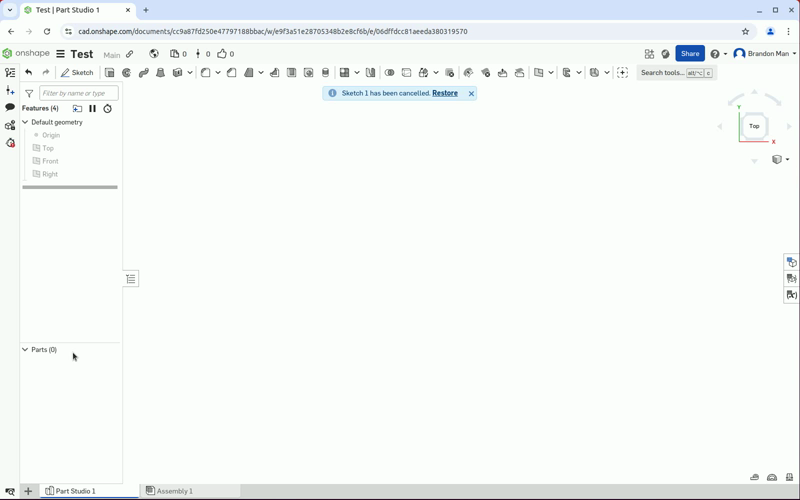
key_down(shift)
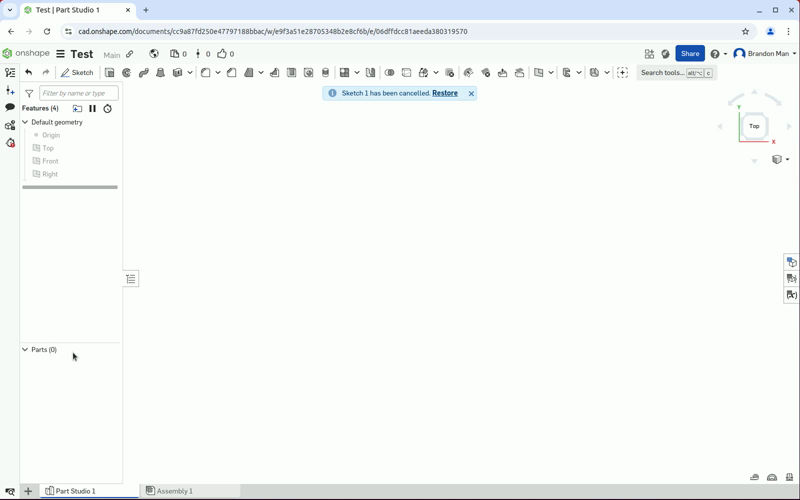
key(up)
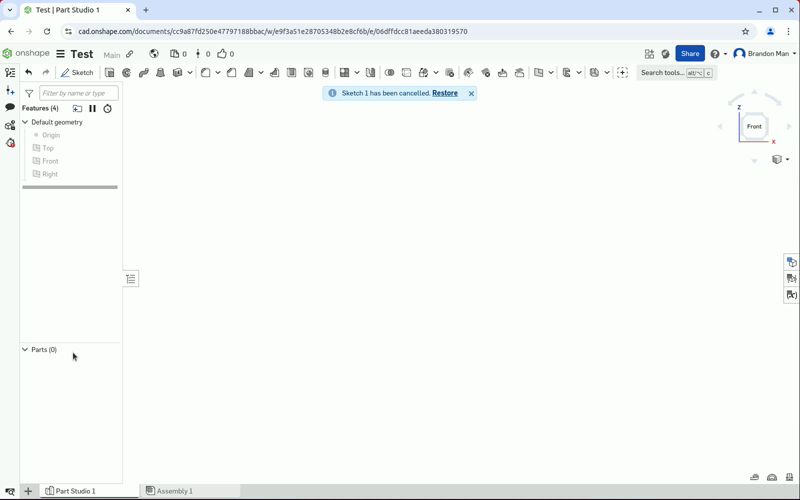
key_up(shift)
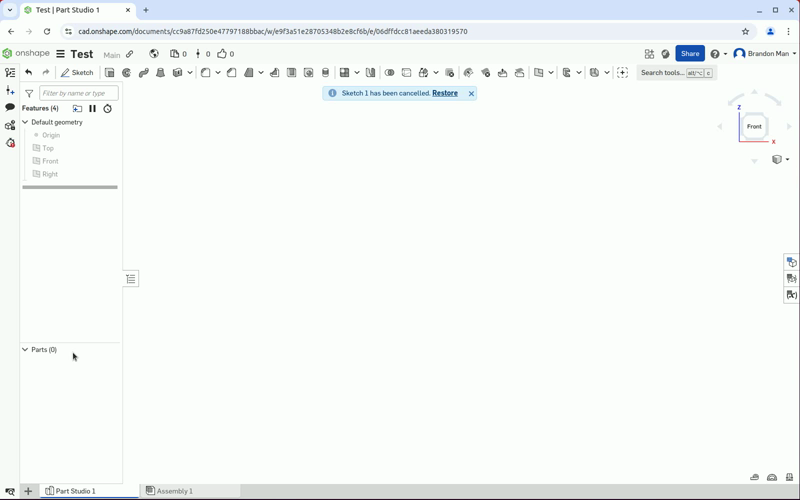
mouse_move(73, 352)
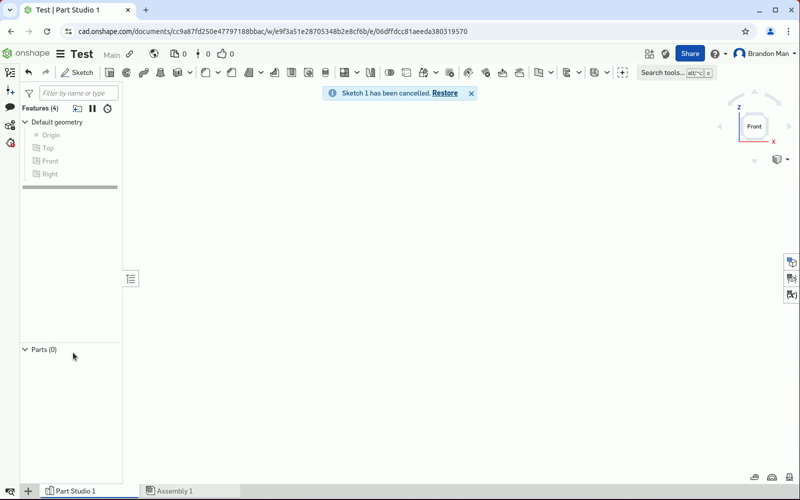
key(shift+y)
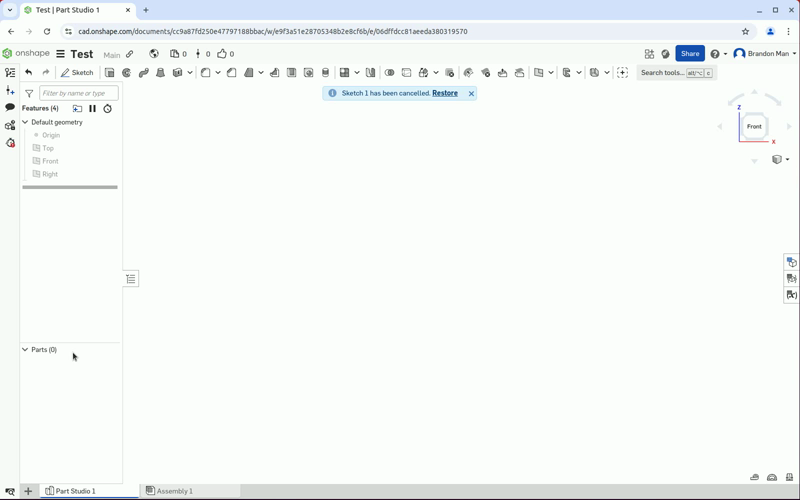
key(shift+s)
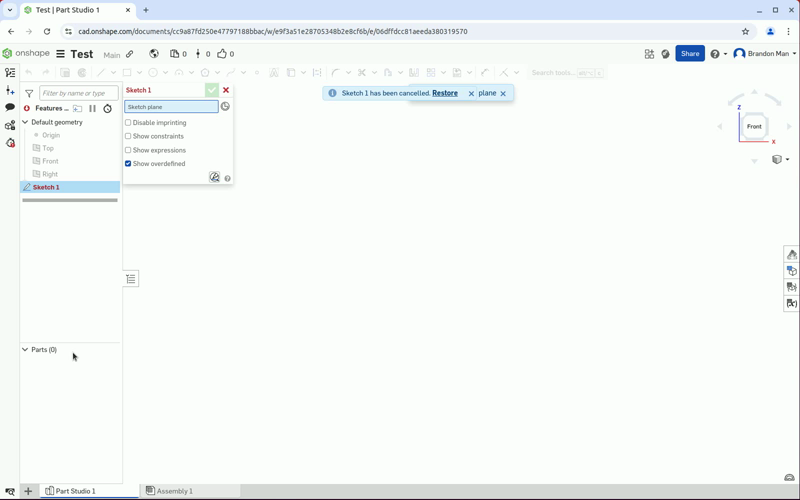
mouse_move(73, 163)
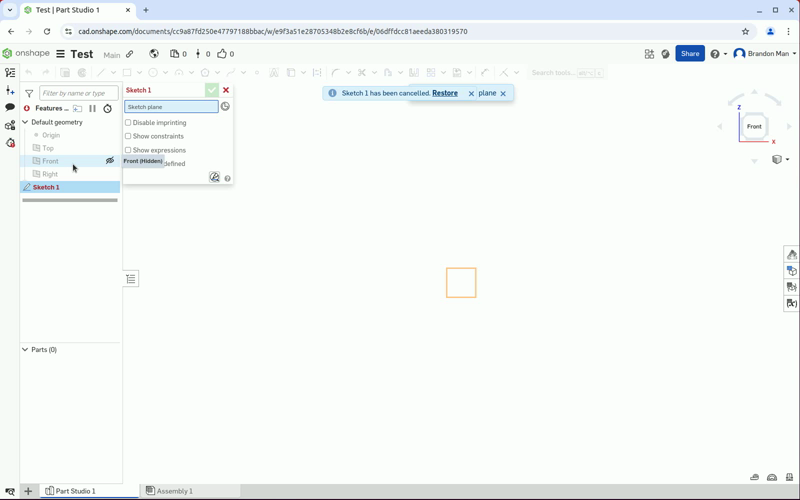
click(73, 163)
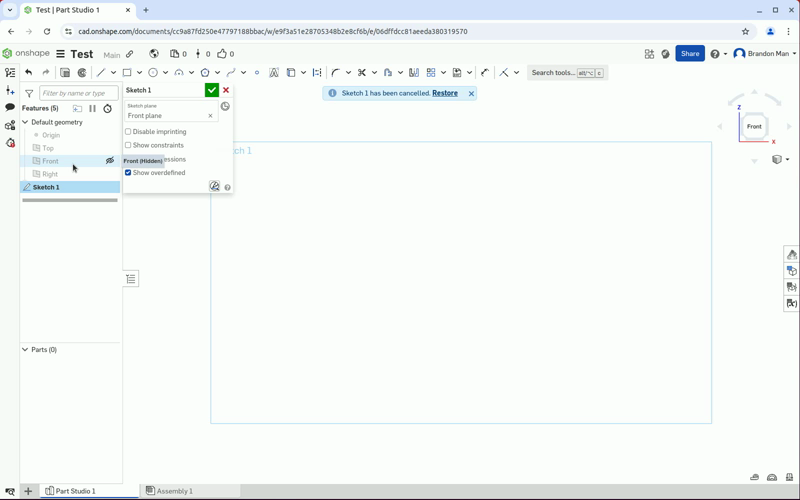
mouse_move(73, 352)
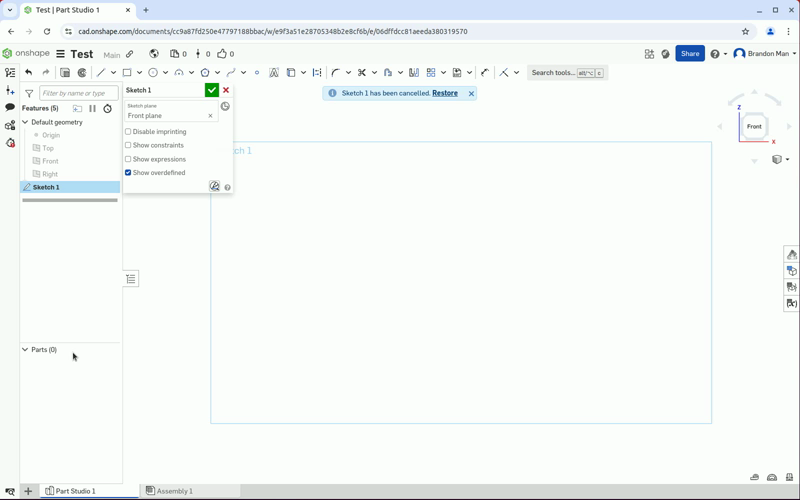
key(y)
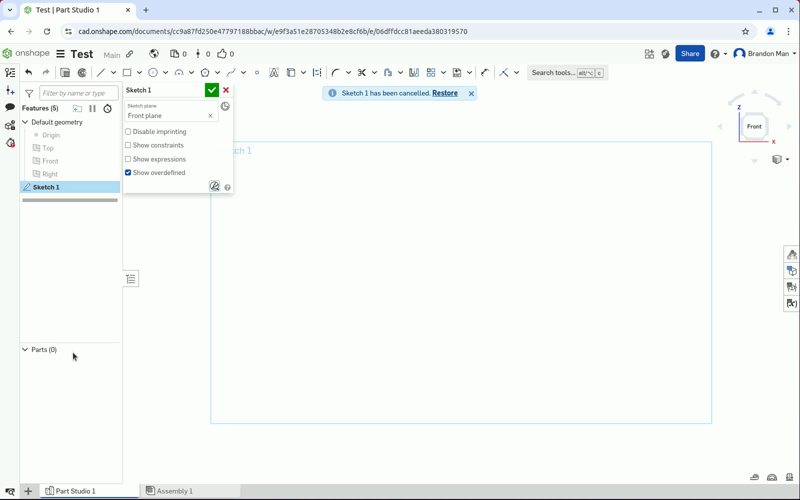
key(l)
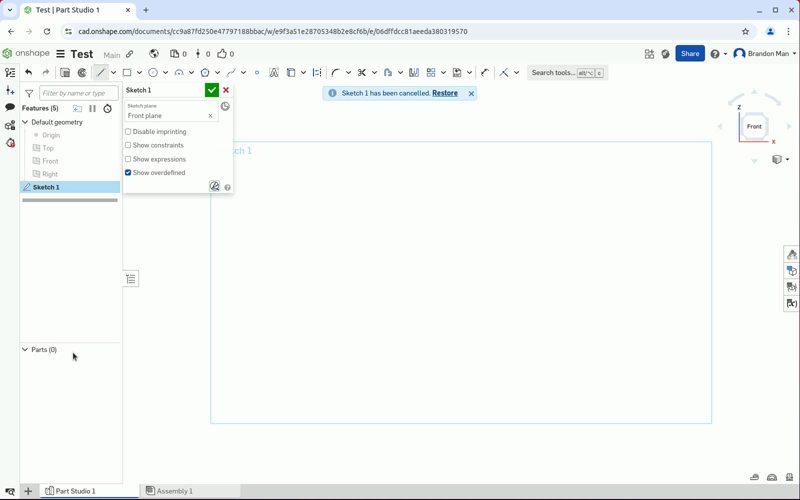
key_down(shift)
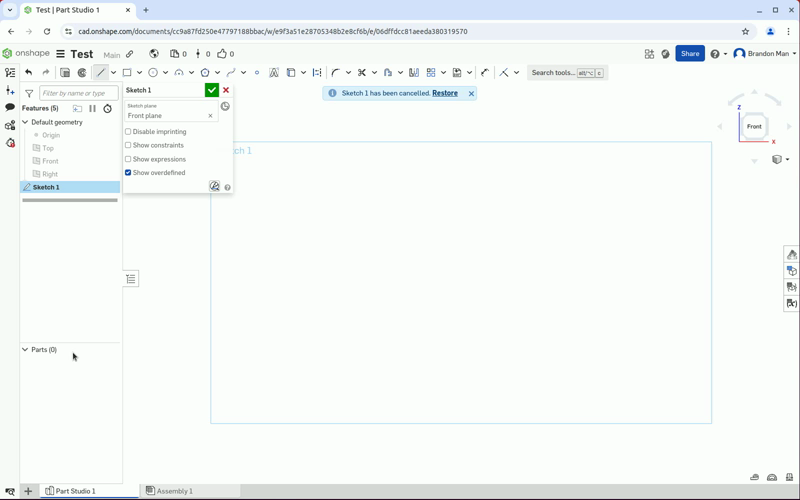
mouse_move(460, 282)
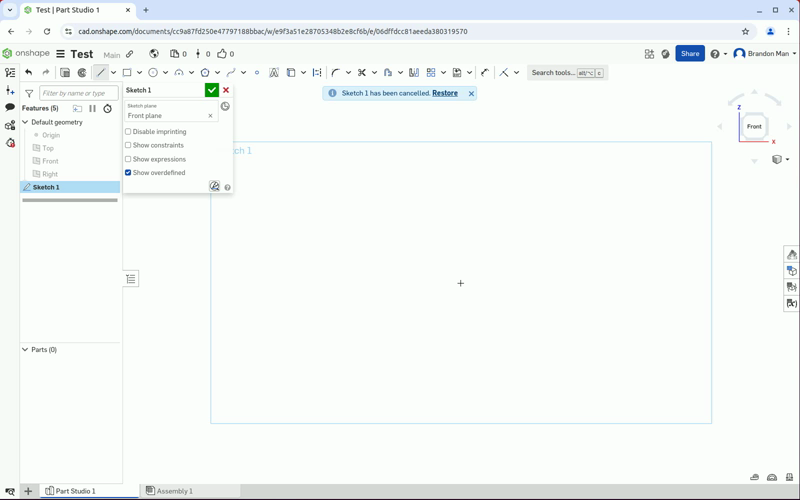
click(460, 282)
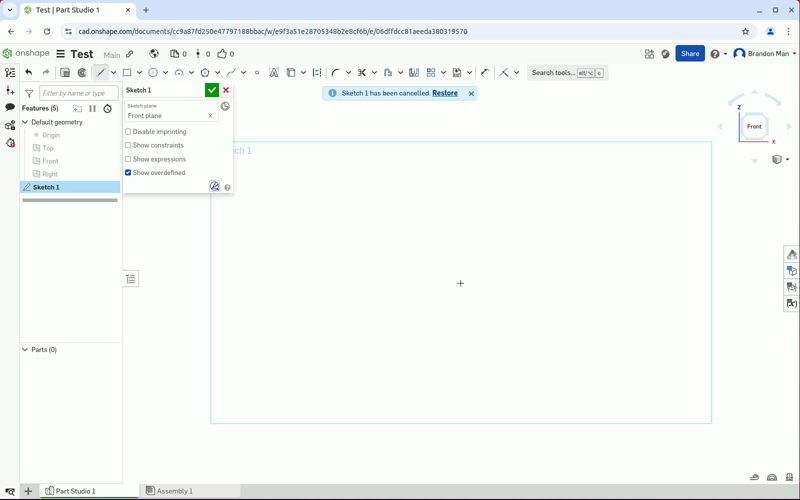
key_up(shift)
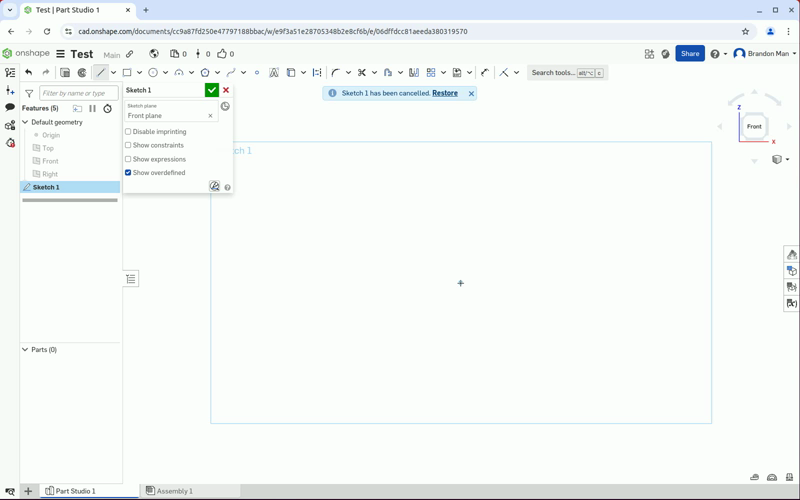
key_down(shift)
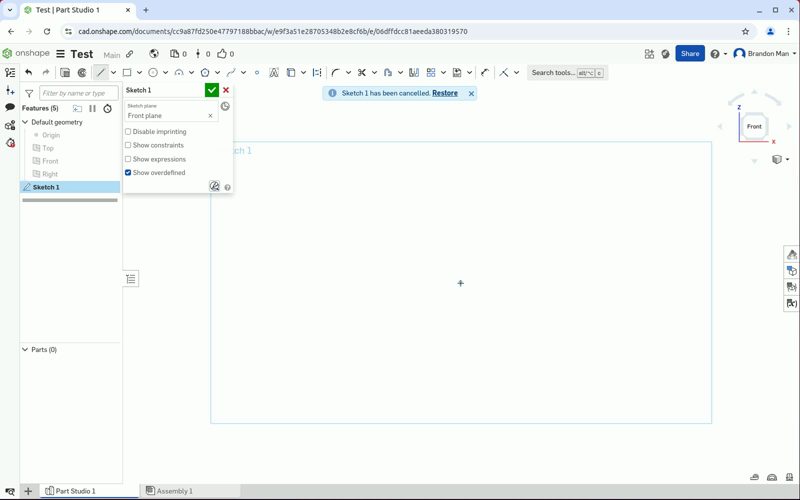
mouse_move(573, 282)
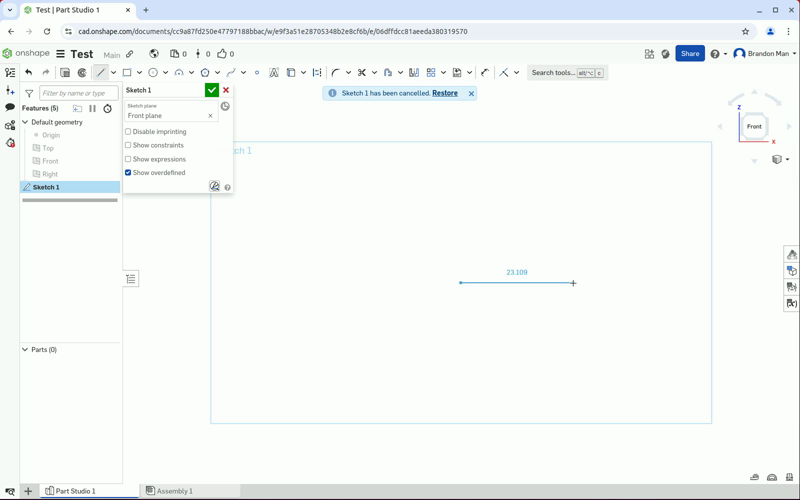
click(573, 282)
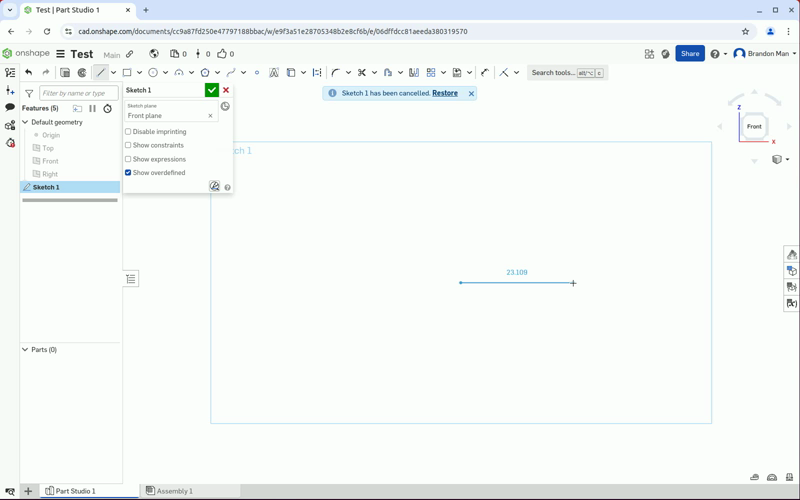
key_up(shift)
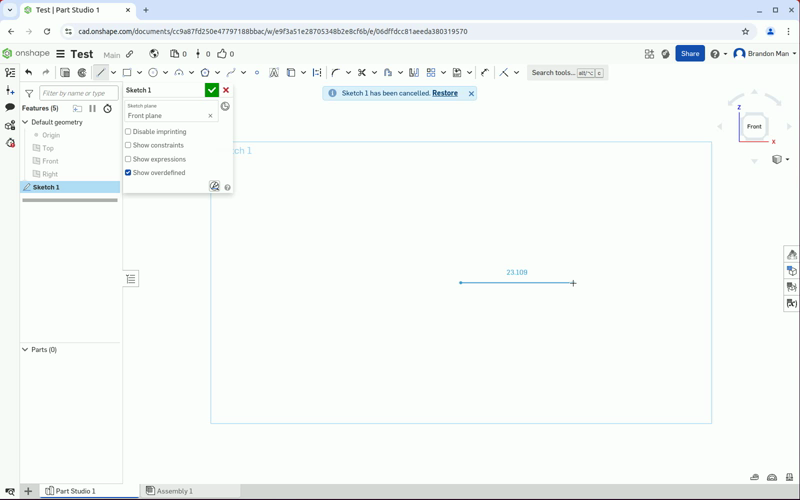
key_down(shift)
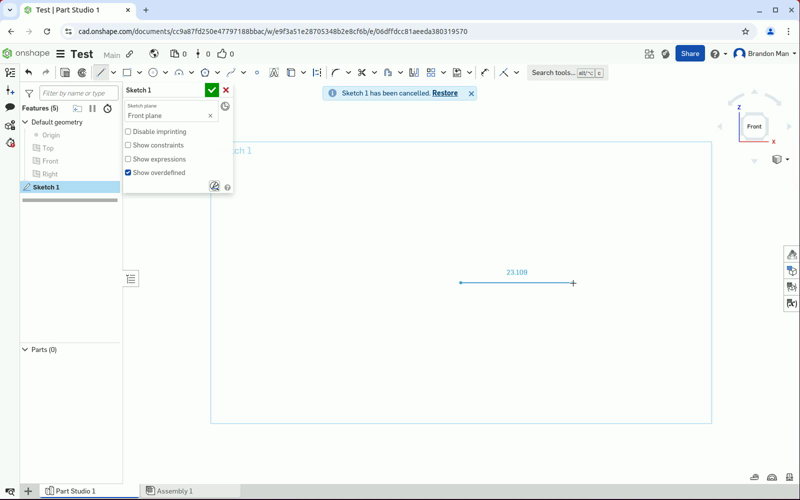
mouse_move(589, 282)
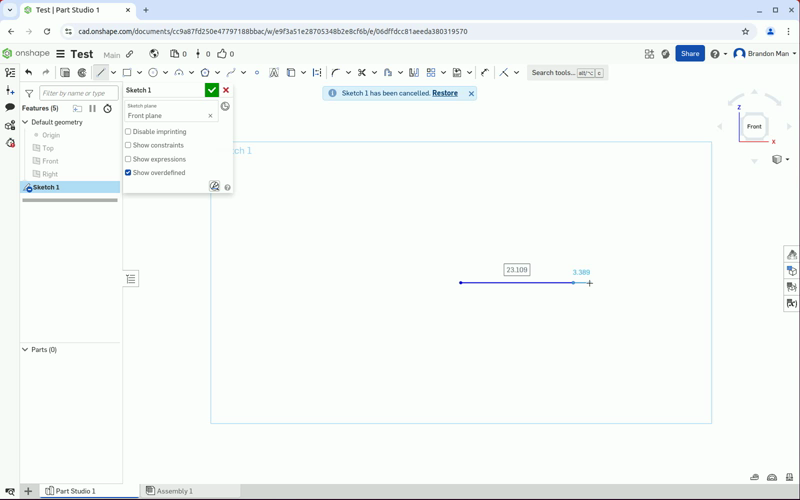
mouse_move(573, 253)
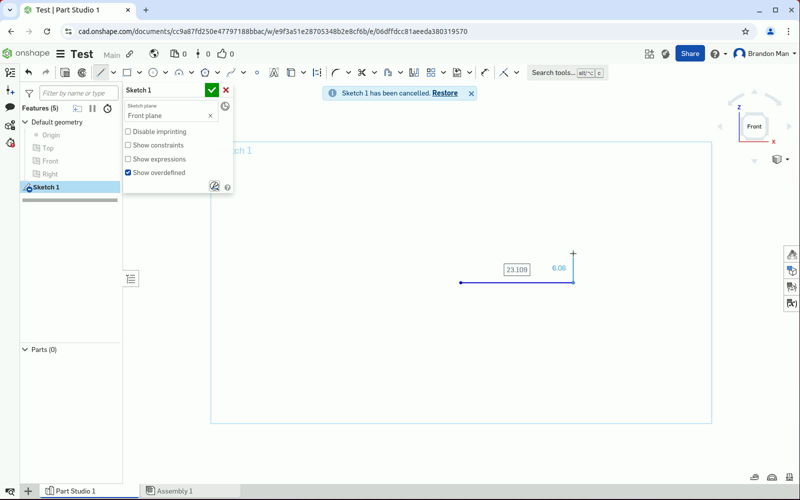
click(573, 253)
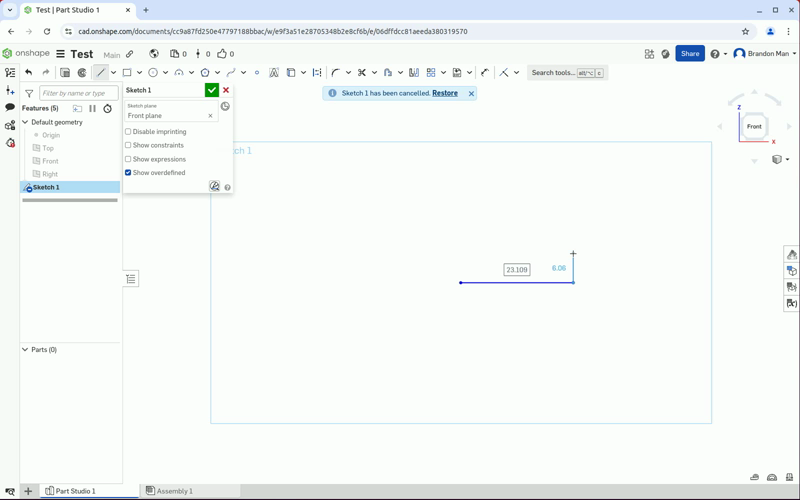
key_up(shift)
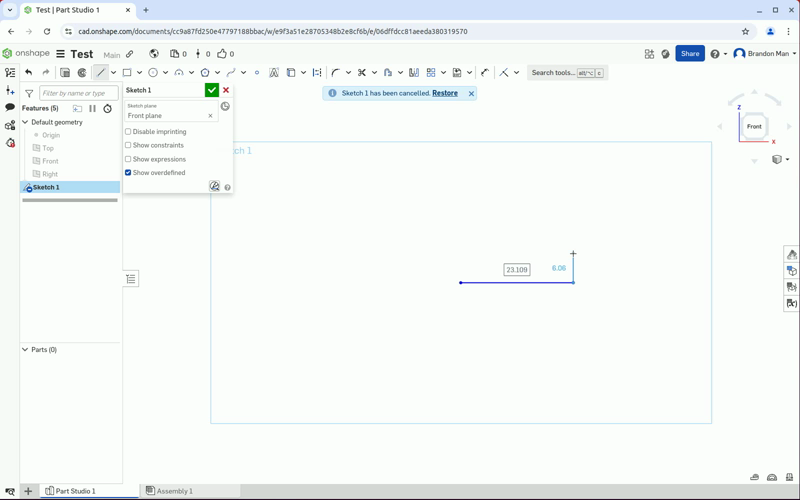
key_down(shift)
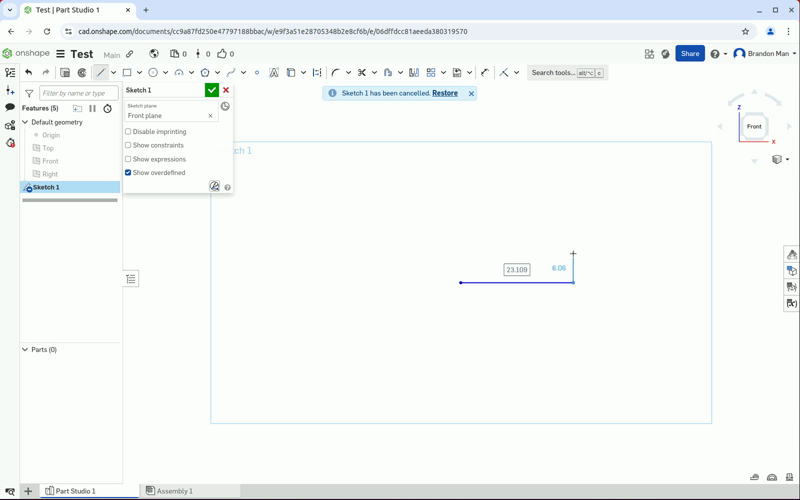
mouse_move(460, 253)
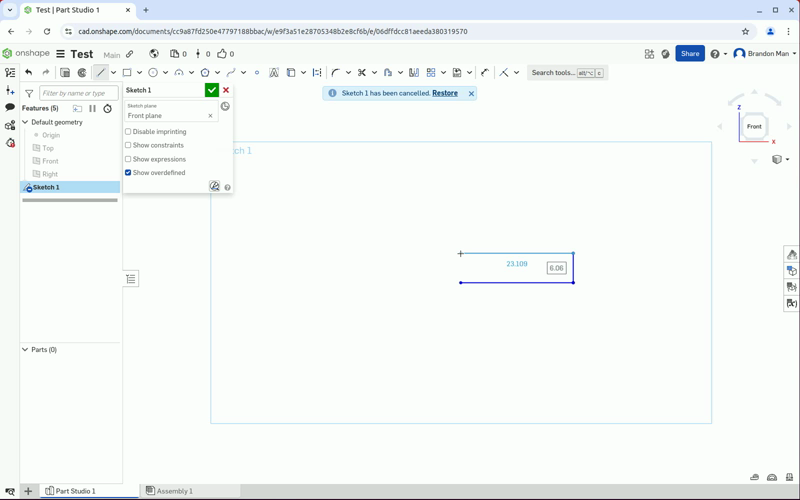
click(460, 253)
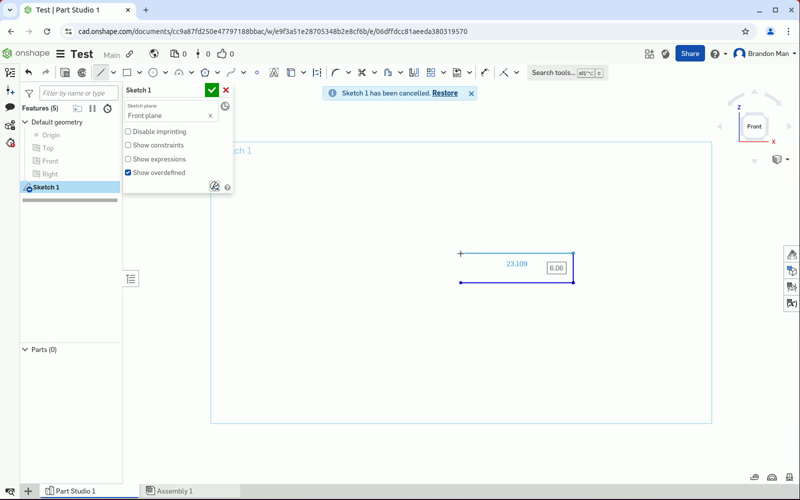
key_up(shift)
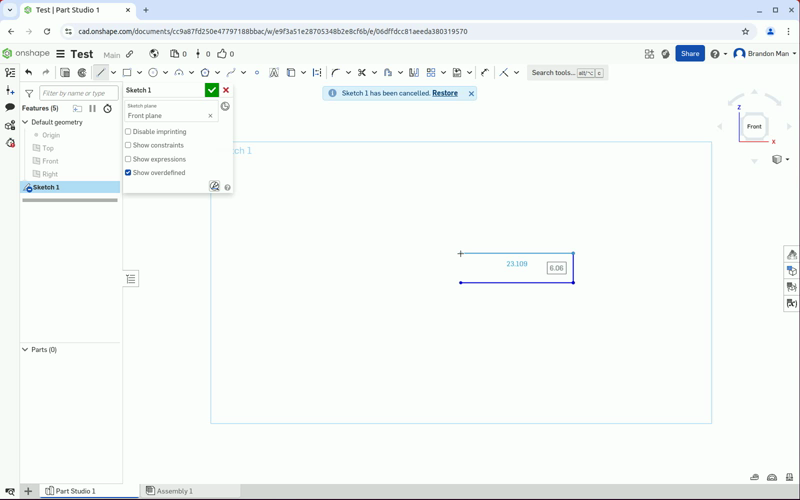
mouse_move(490, 253)
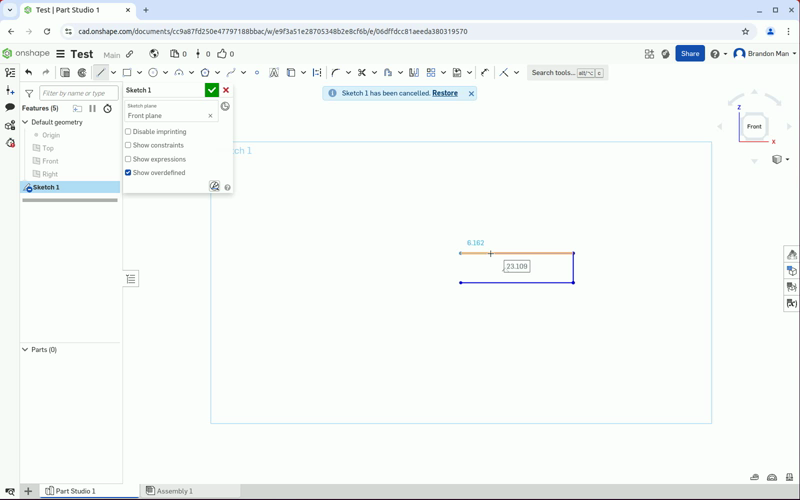
key_down(shift)
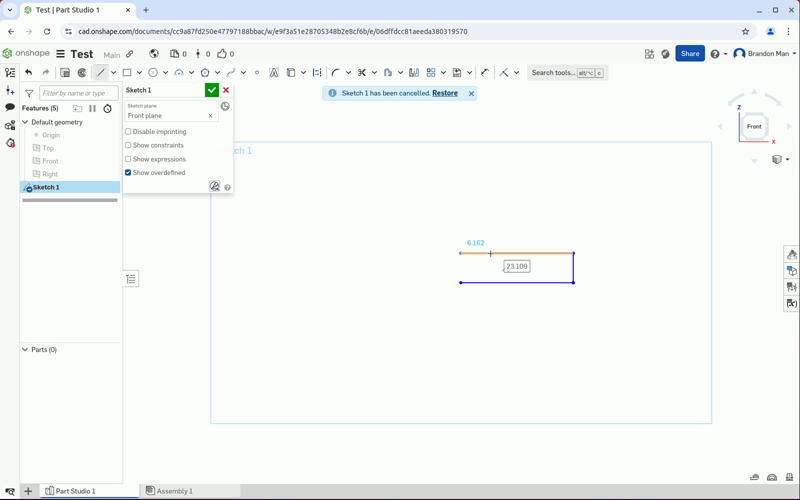
mouse_move(460, 282)
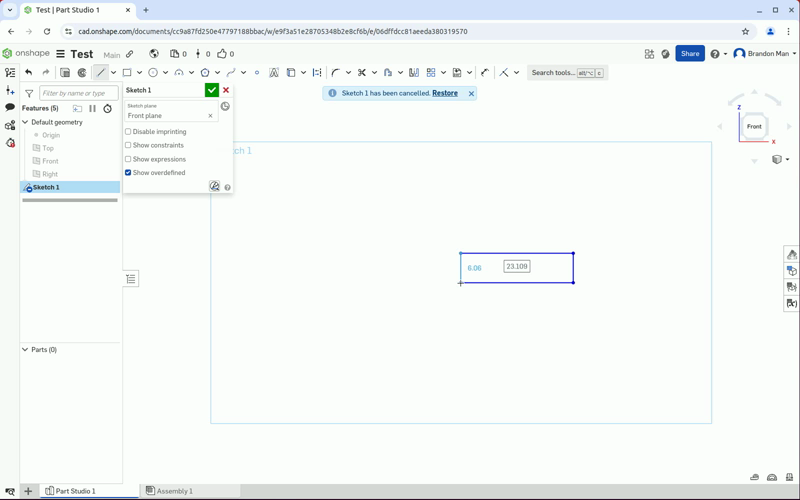
key_up(shift)
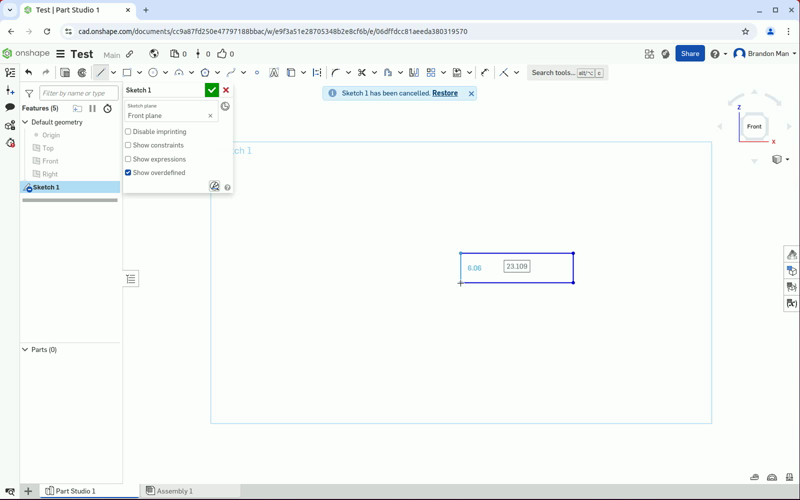
click(460, 282)
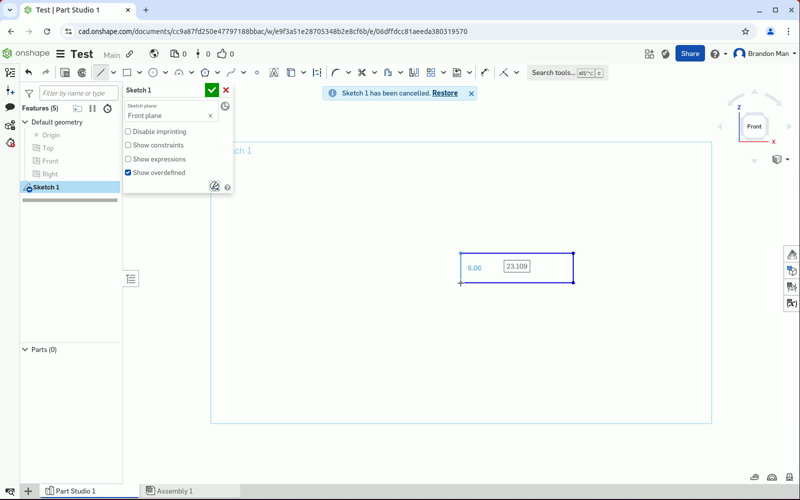
key(esc)
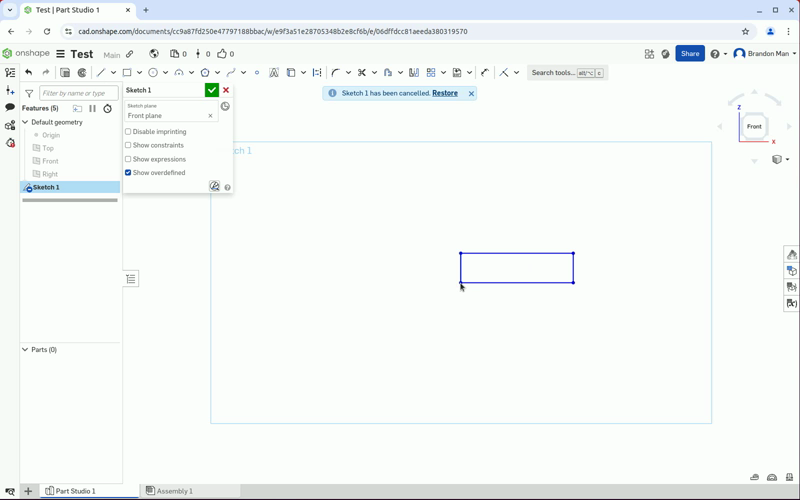
mouse_move(466, 266)
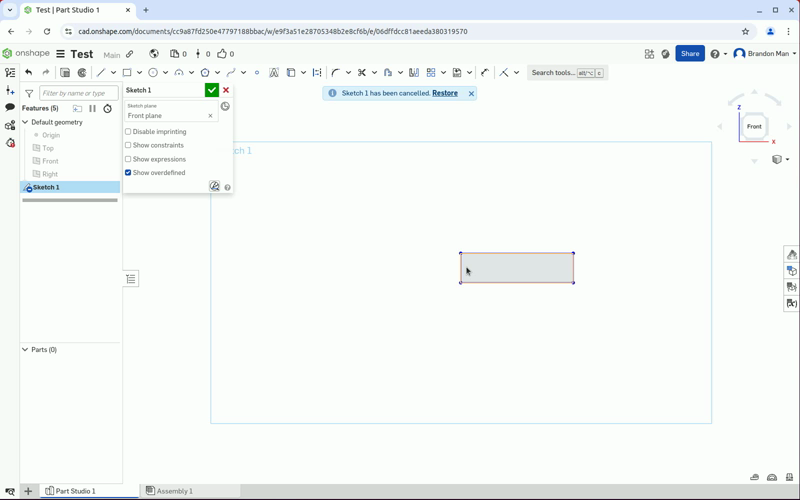
click(466, 266)
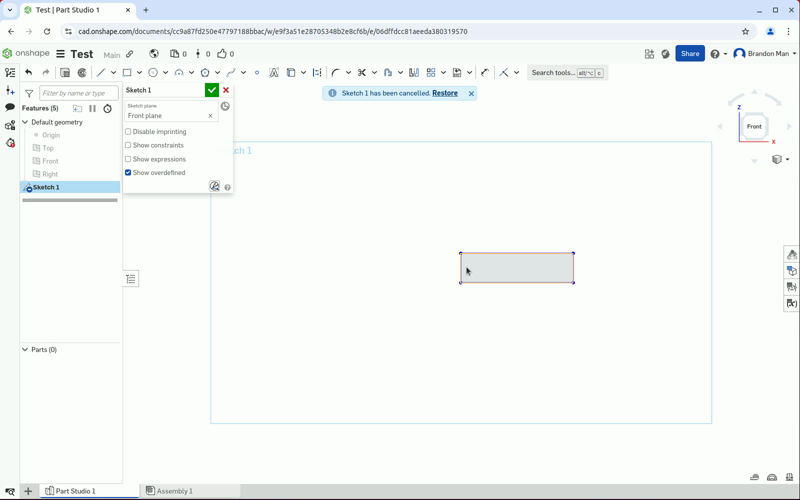
mouse_move(73, 352)
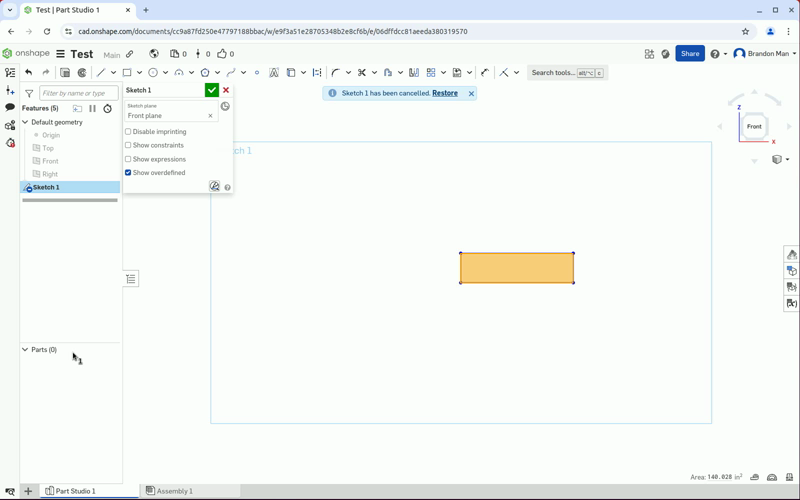
key(shift+y)
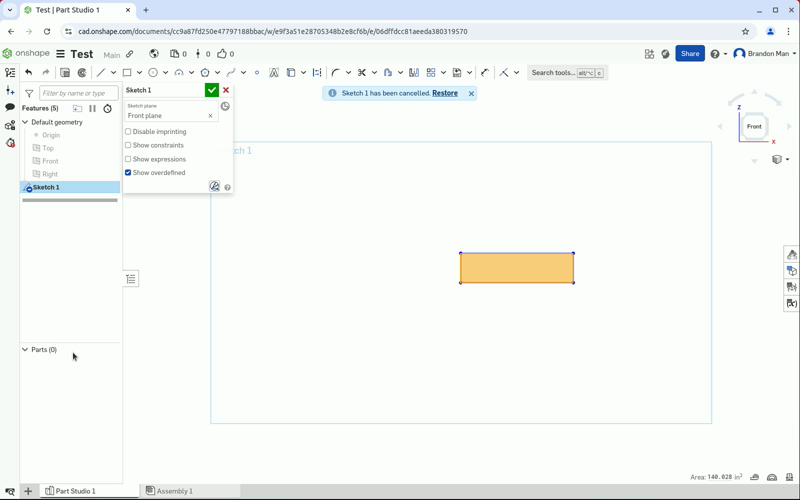
key(shift+e)
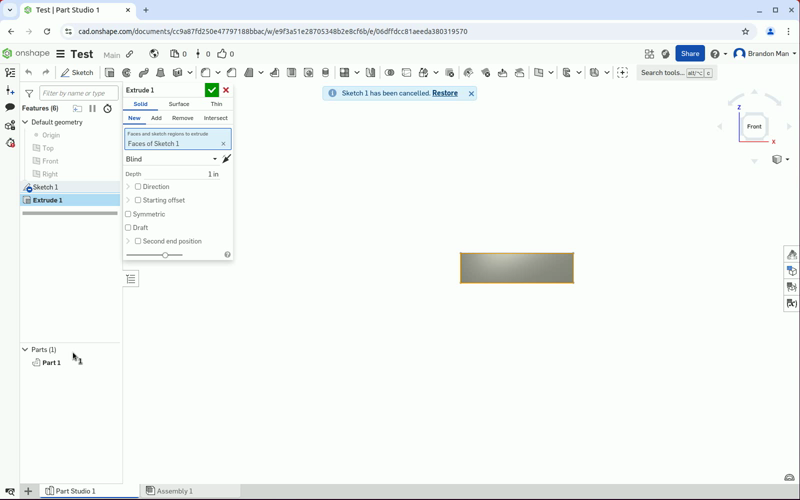
mouse_move(143, 106)
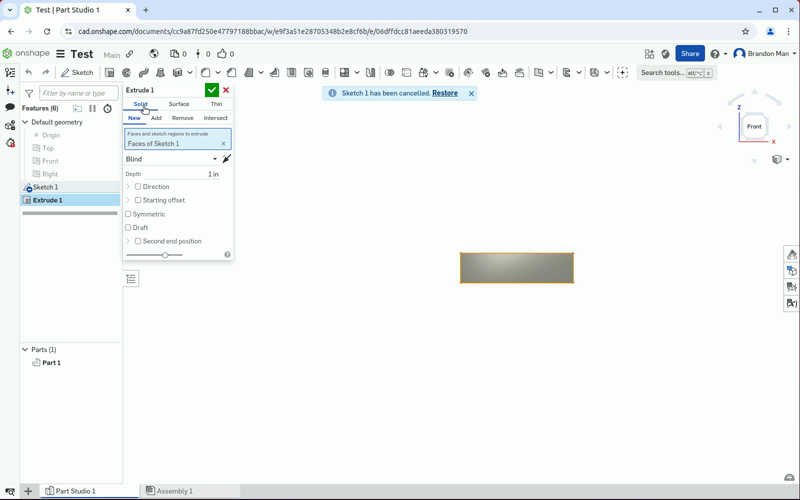
click(143, 106)
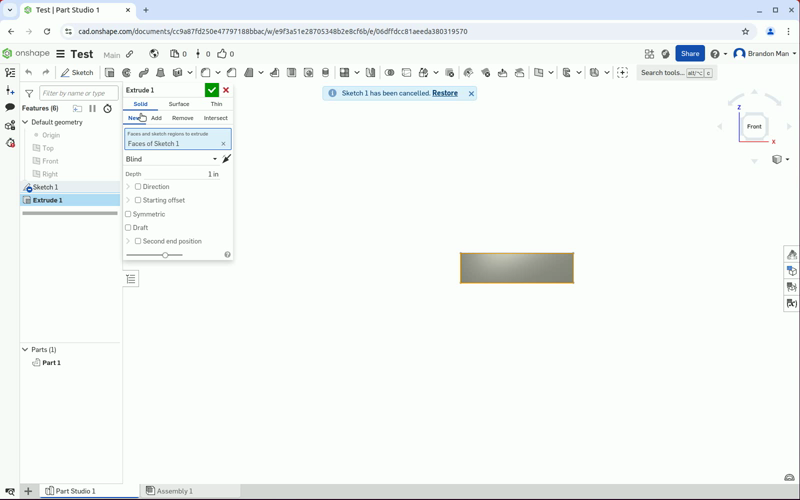
mouse_move(137, 120)
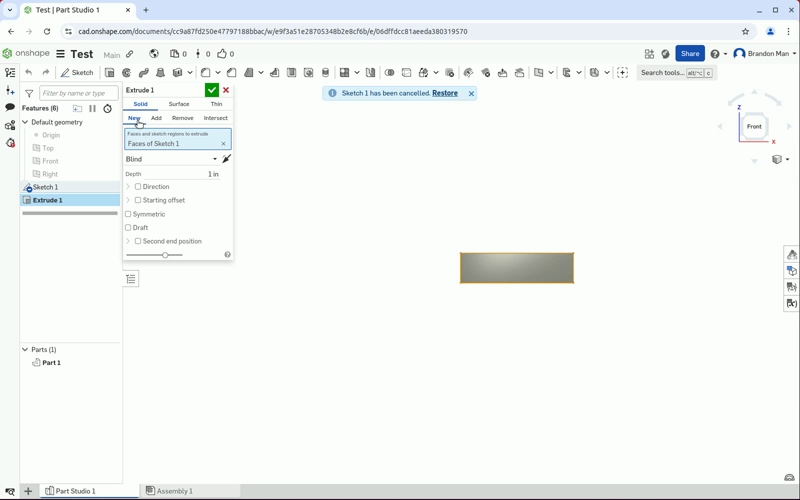
click(137, 120)
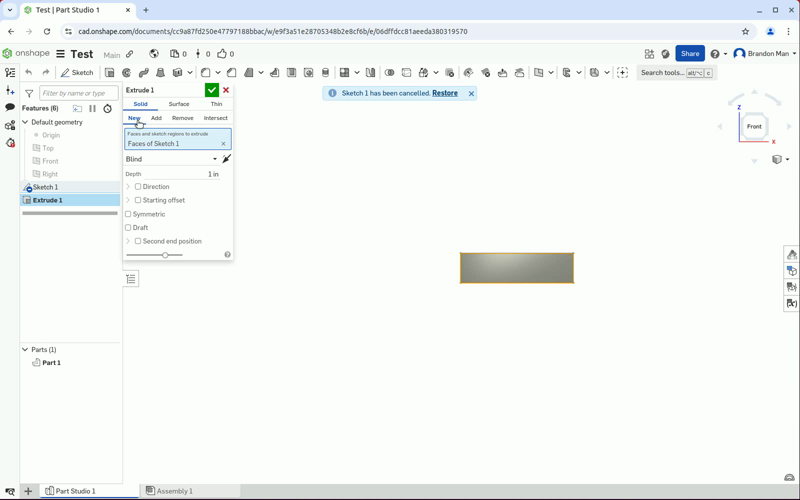
key(tab, 4)
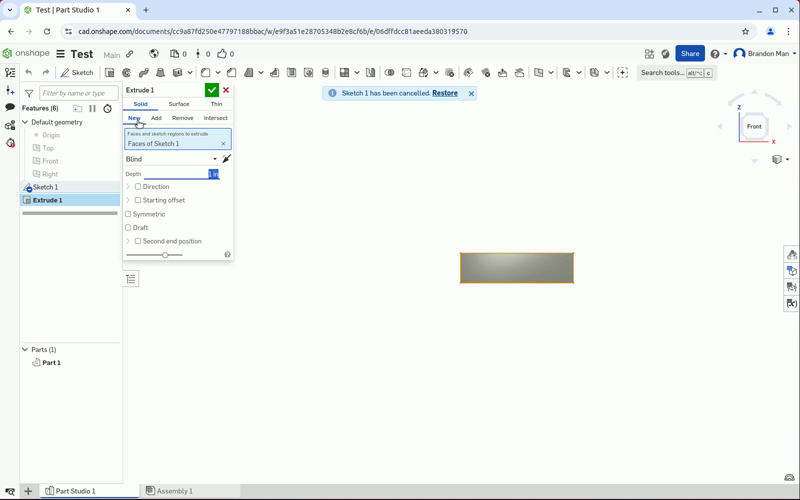
text(1.204)
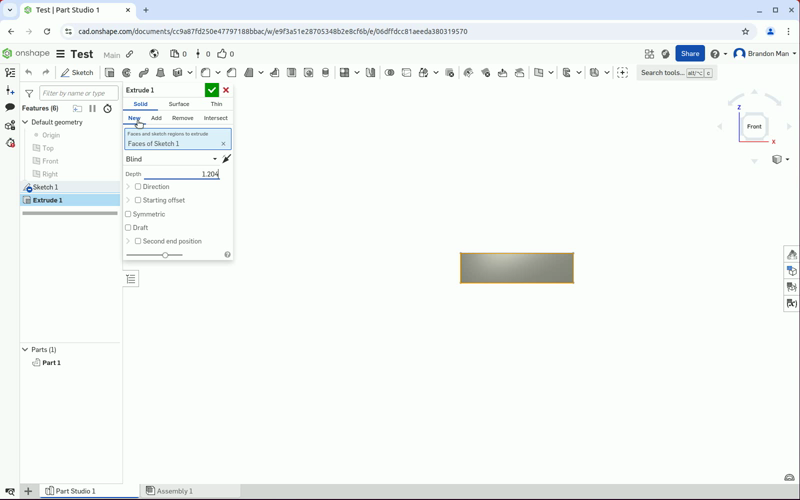
key(enter)
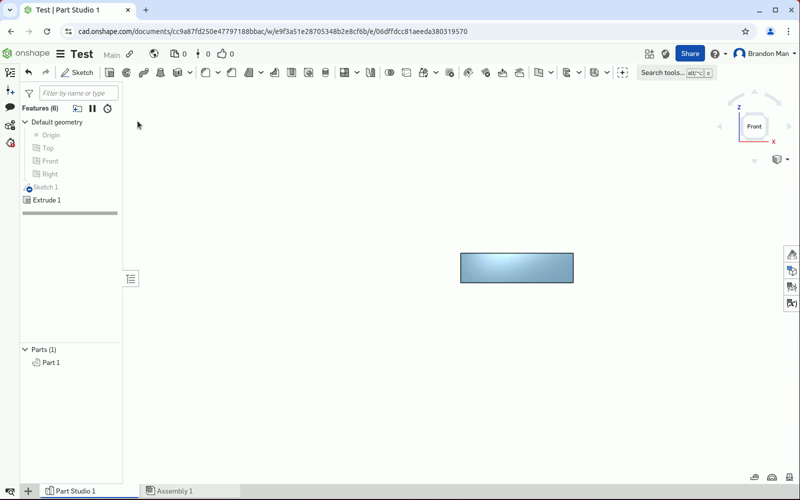
key(shift+h)
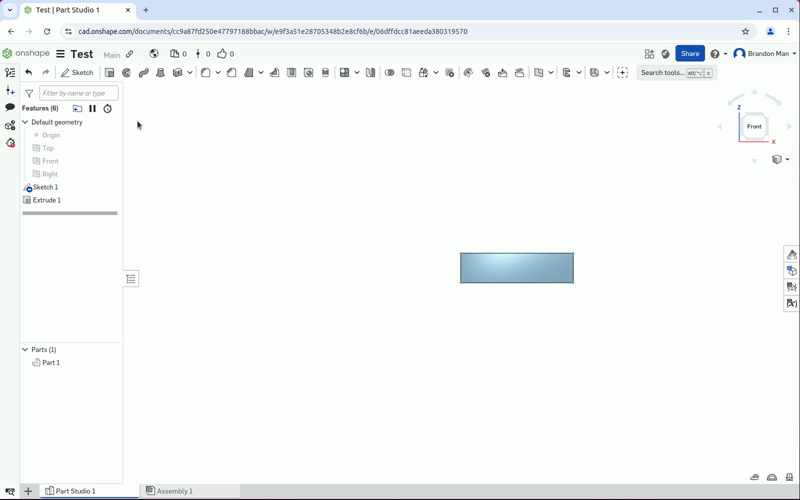
key(shift+h)
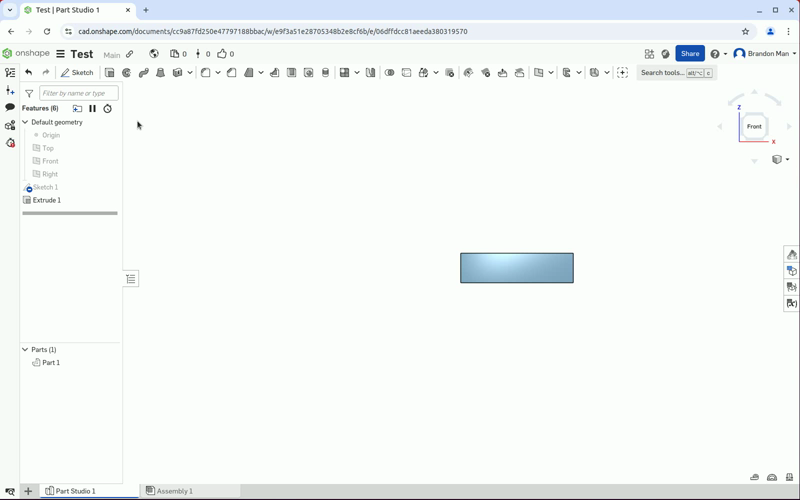
mouse_move(73, 189)
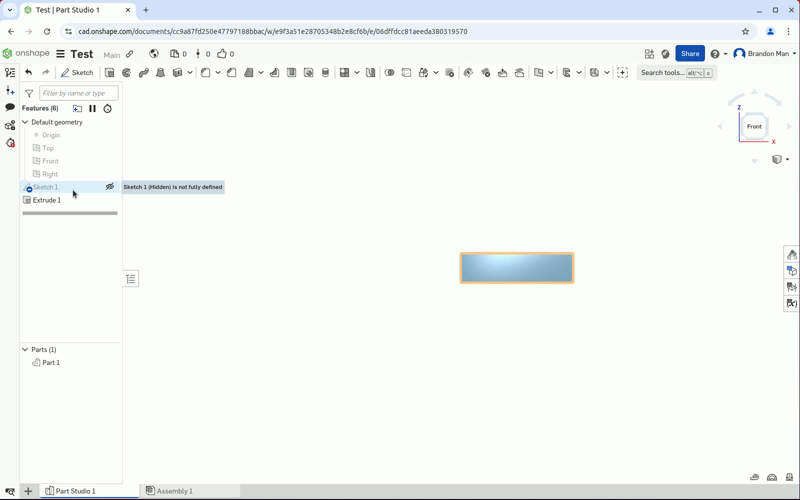
click(73, 189)
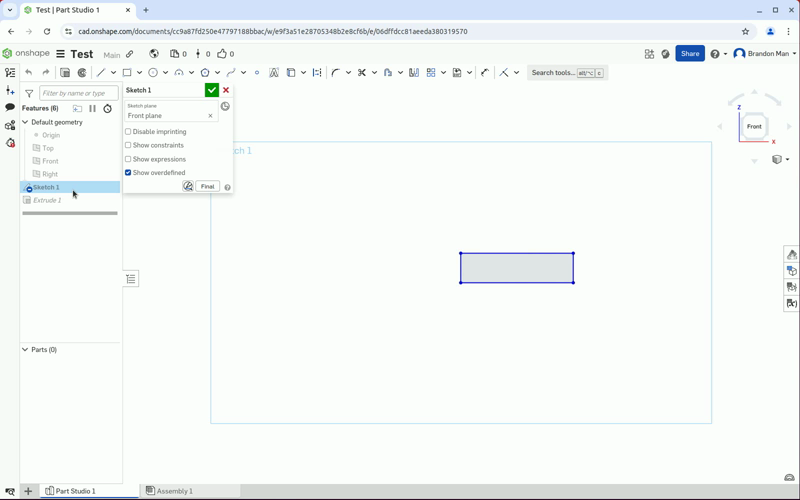
mouse_move(229, 92)
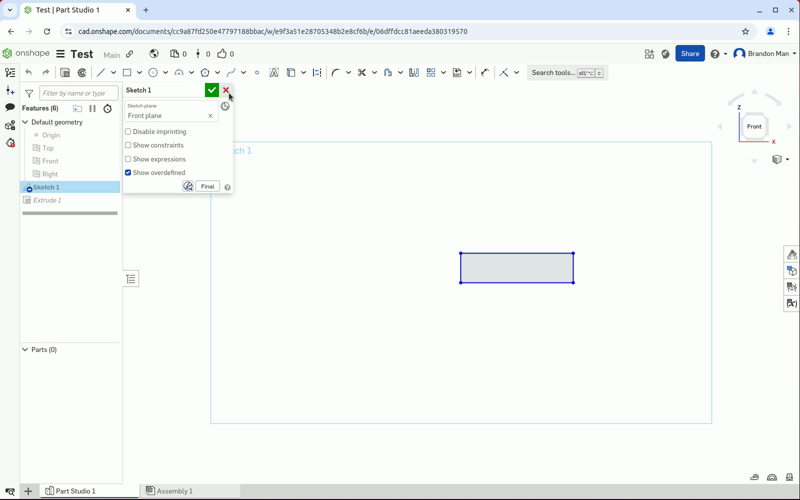
click(229, 92)
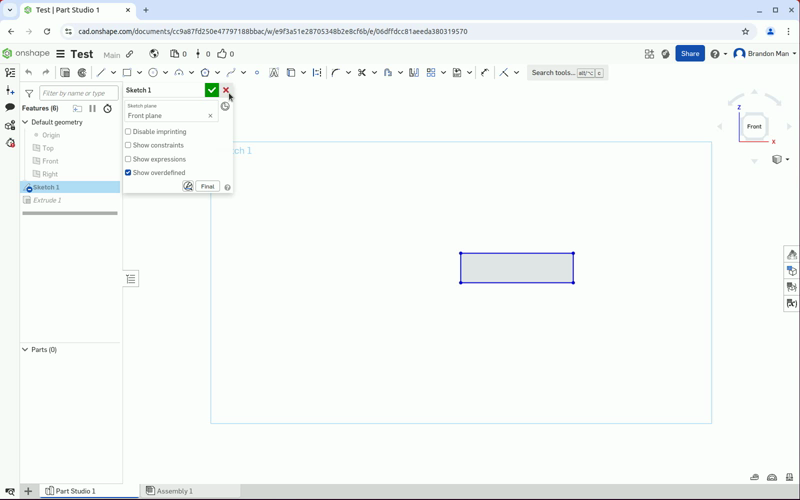
key(shift+s)
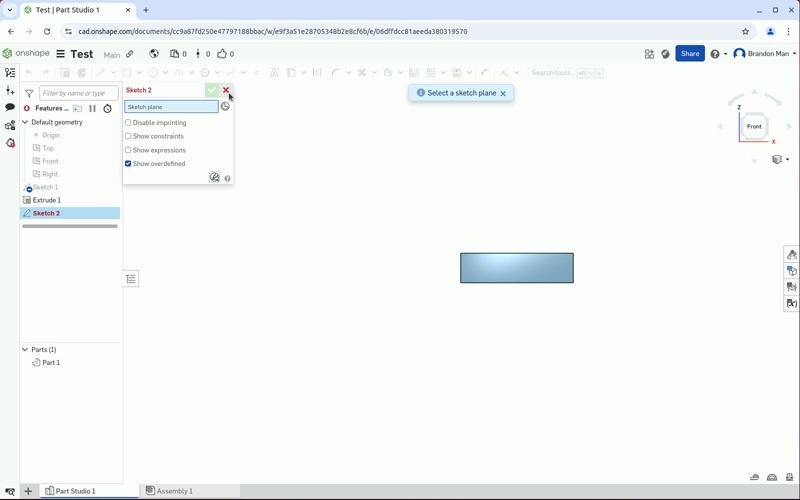
mouse_move(73, 163)
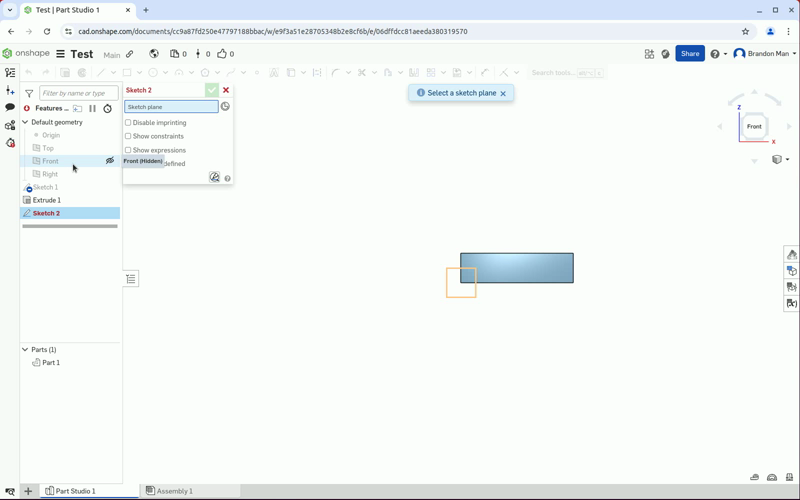
click(73, 163)
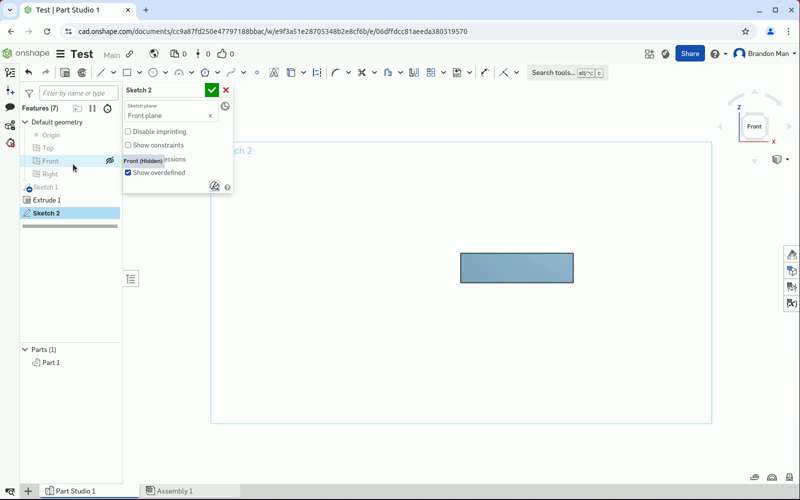
mouse_move(73, 352)
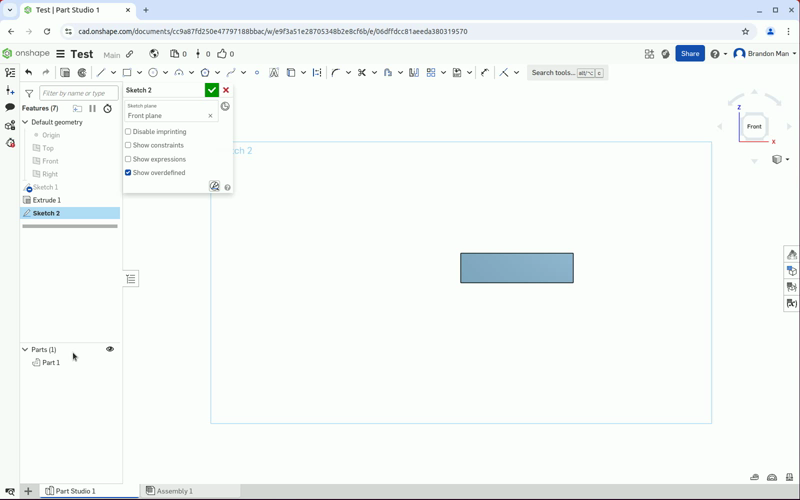
key(y)
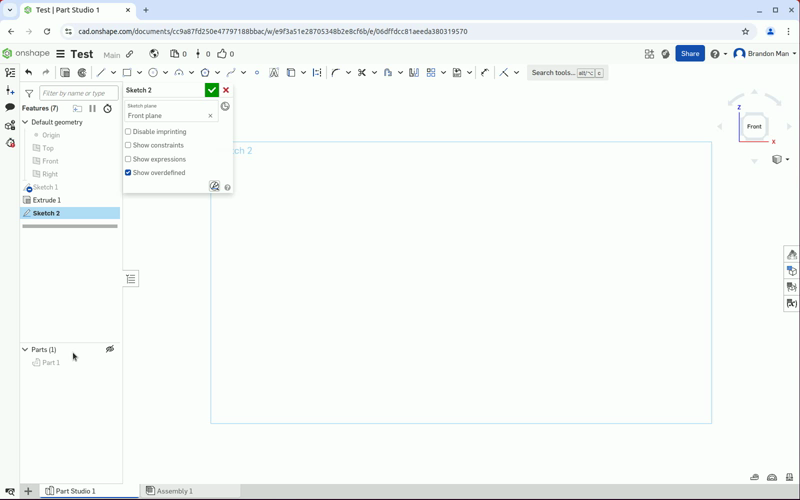
key(l)
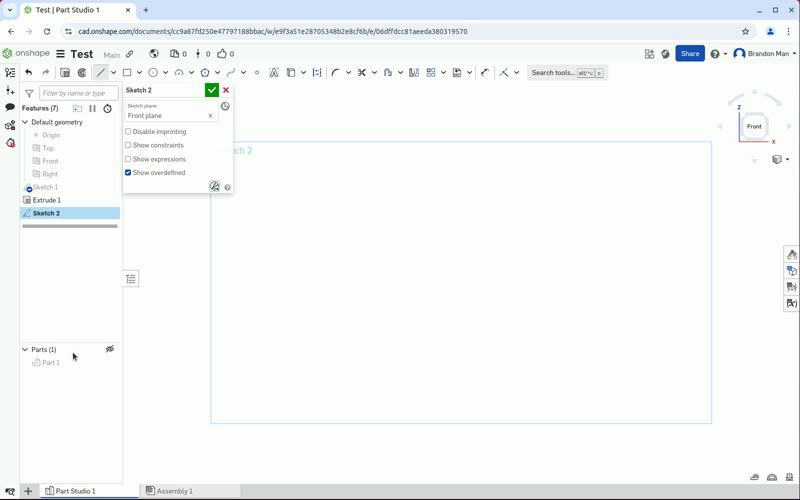
key_down(shift)
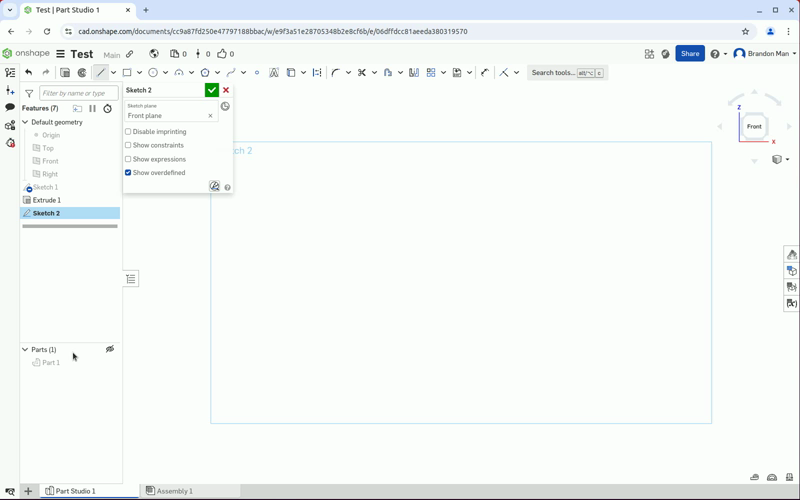
mouse_move(460, 253)
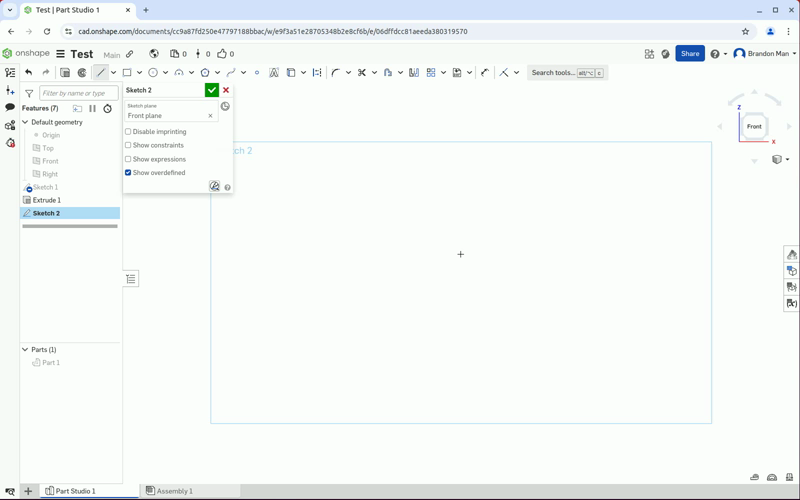
click(460, 253)
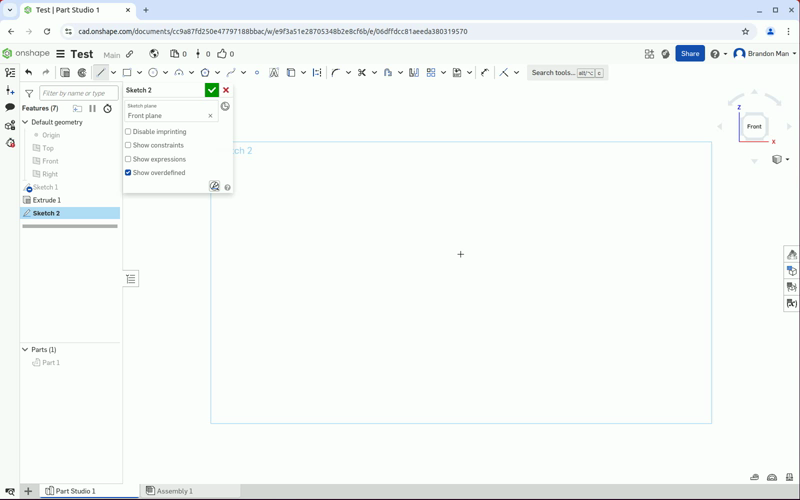
key_up(shift)
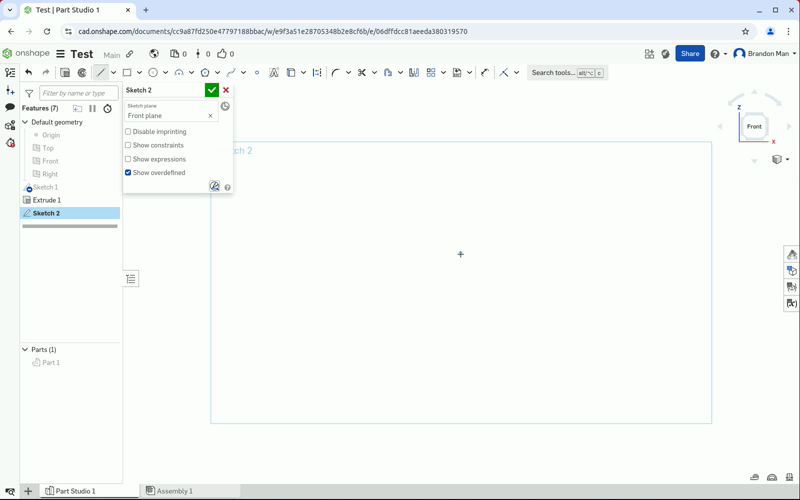
key_down(shift)
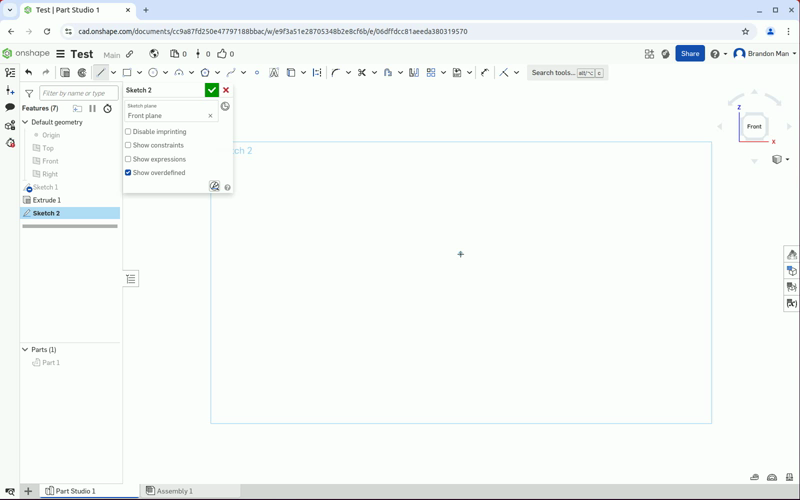
mouse_move(573, 253)
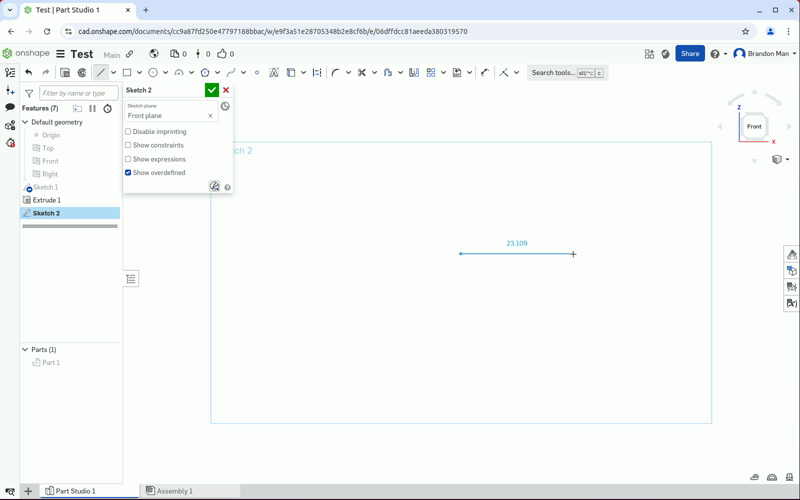
click(573, 253)
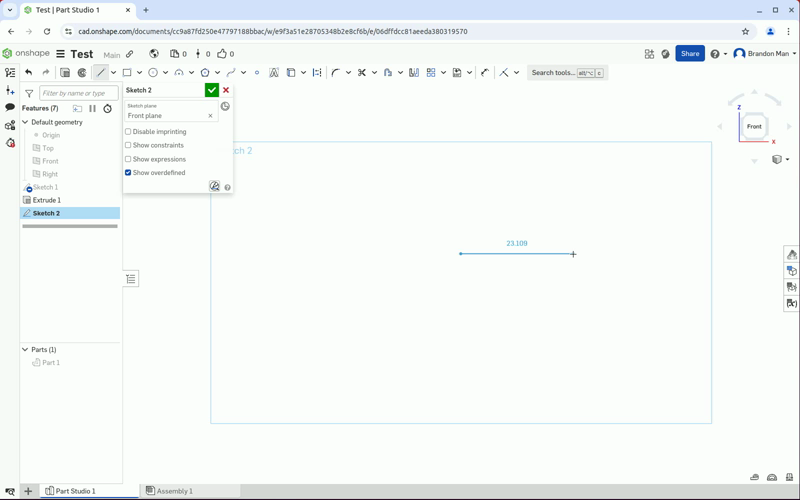
key_up(shift)
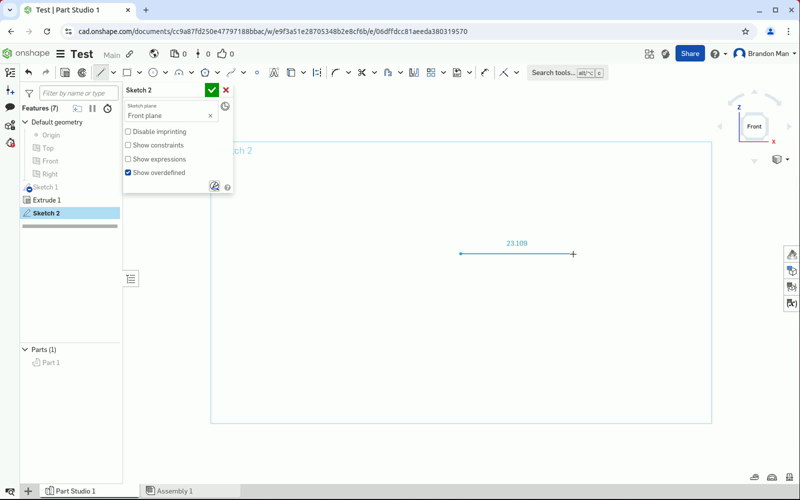
key(esc)
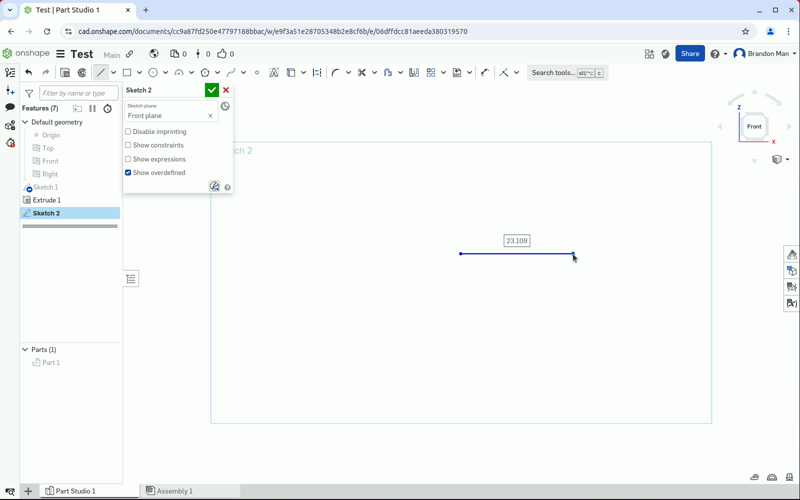
key(a)
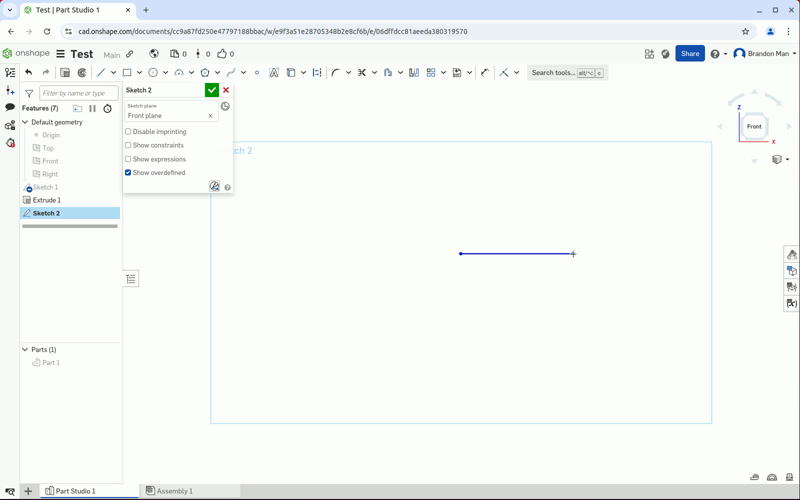
mouse_move(573, 253)
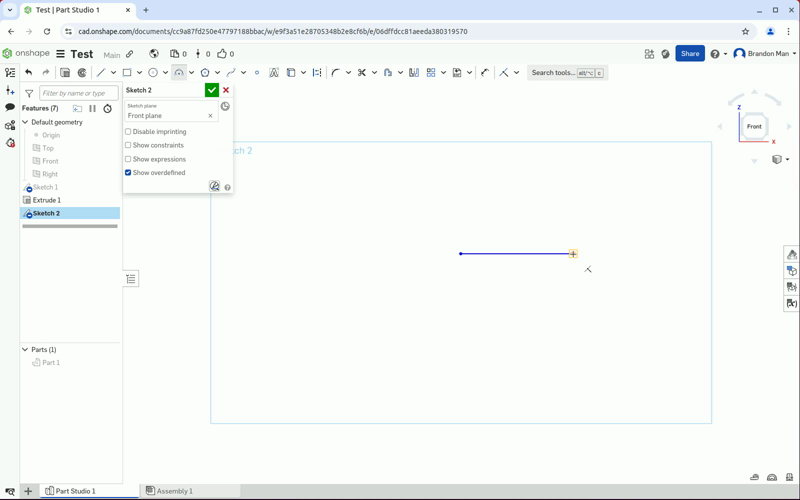
click(573, 253)
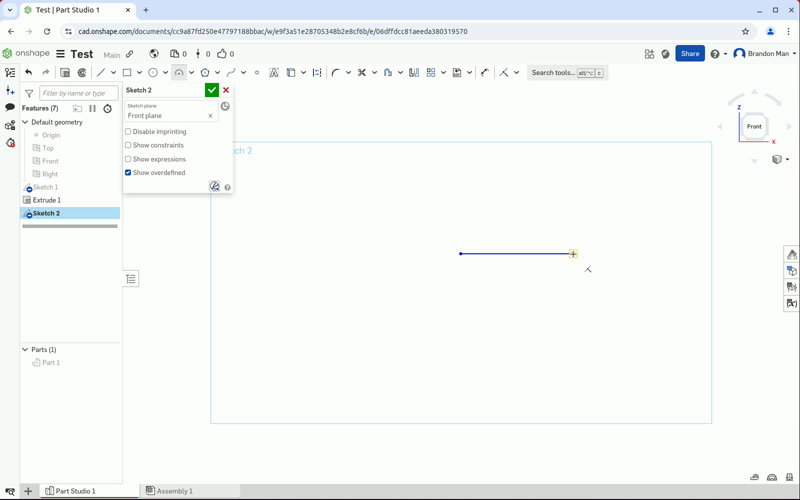
mouse_move(460, 253)
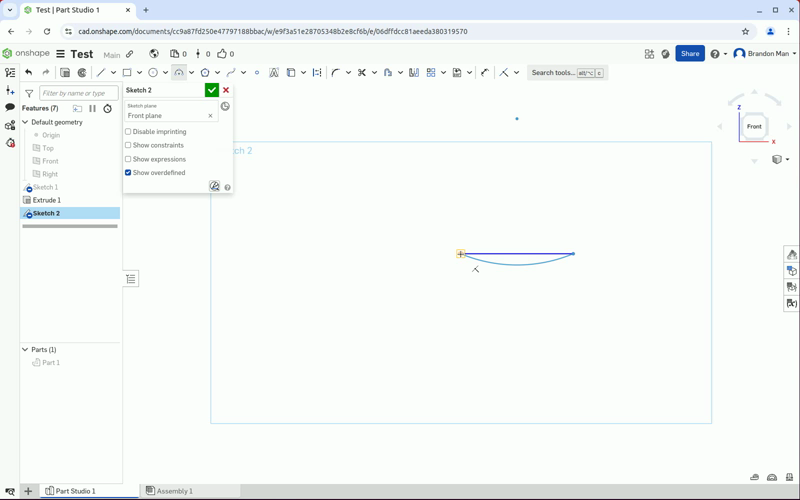
click(460, 253)
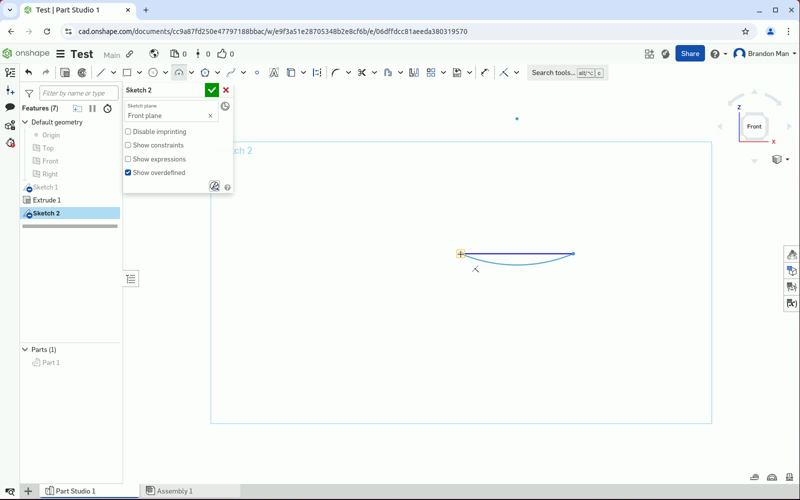
key_down(shift)
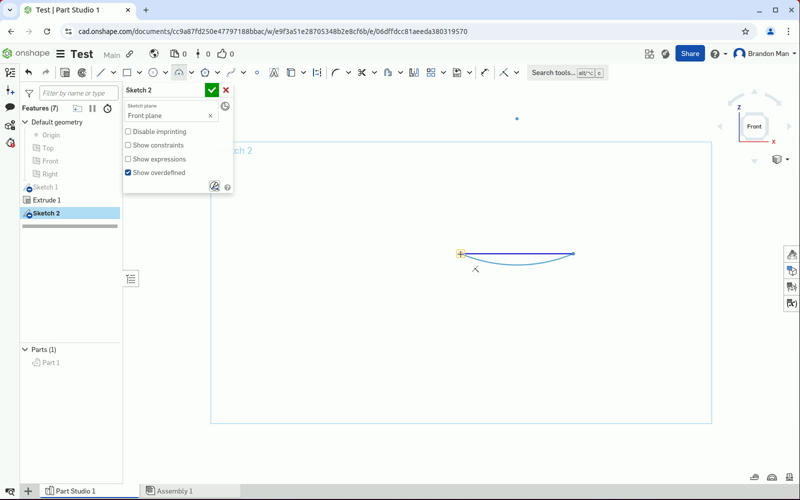
mouse_move(516, 250)
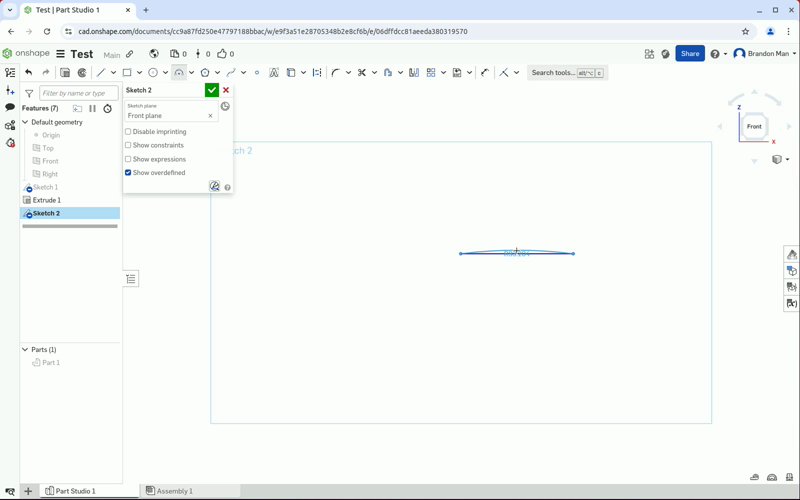
click(516, 250)
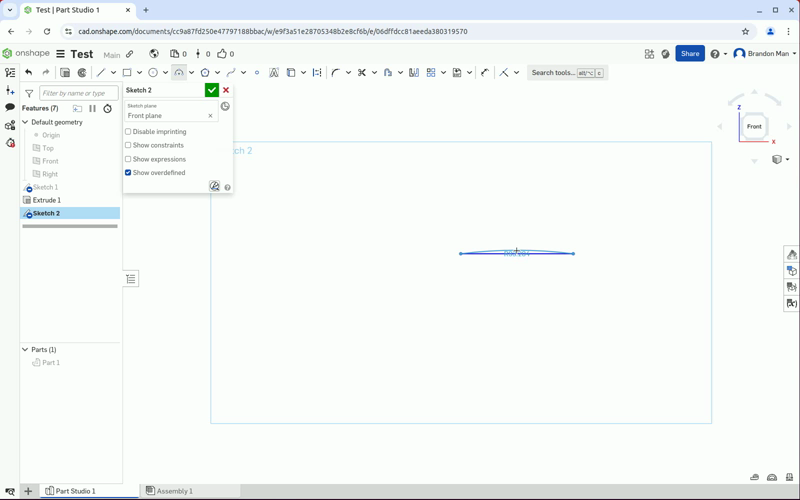
key_up(shift)
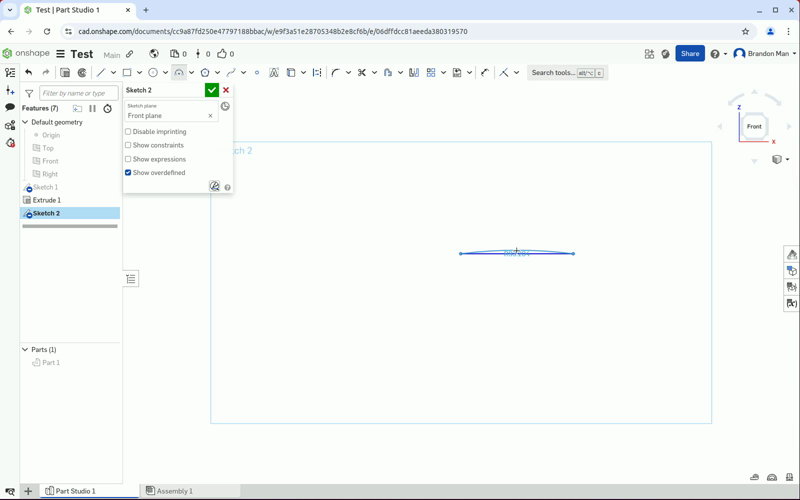
key(esc)
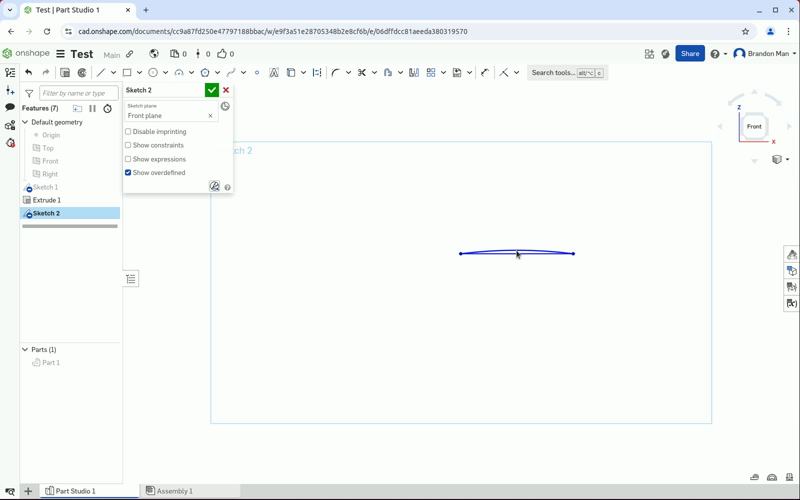
mouse_move(481, 253)
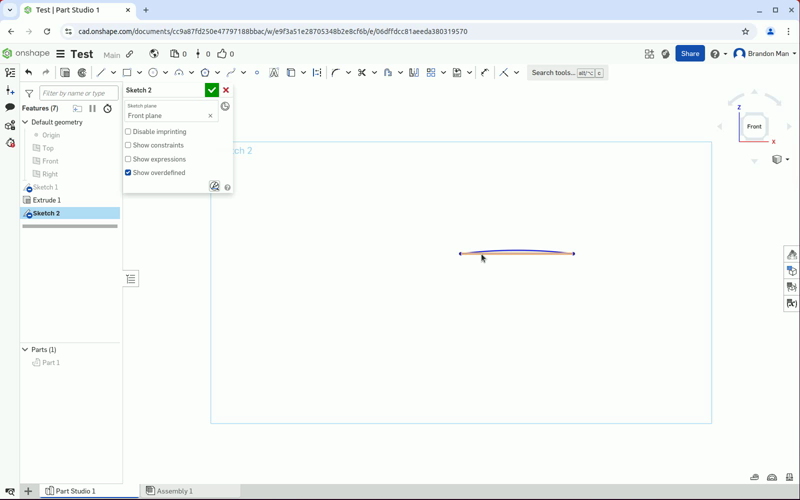
scroll(6)
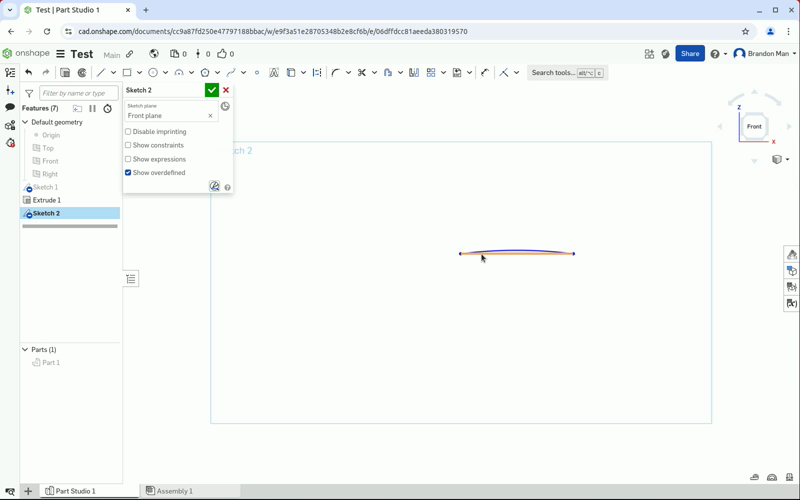
scroll(6)
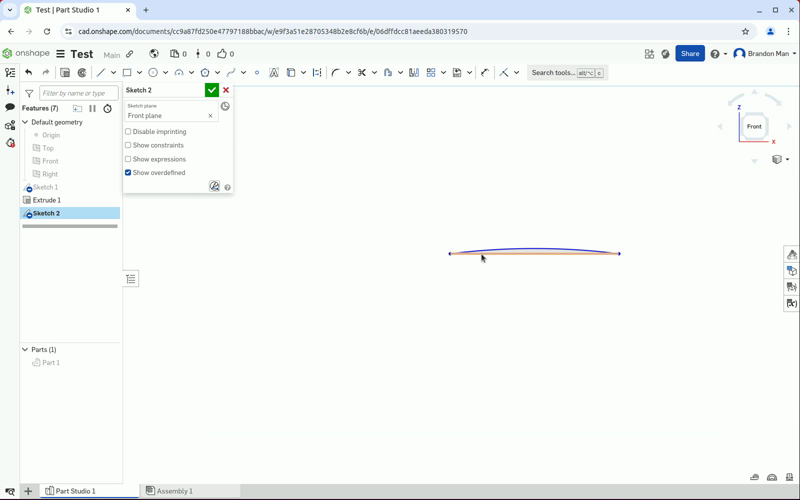
scroll(6)
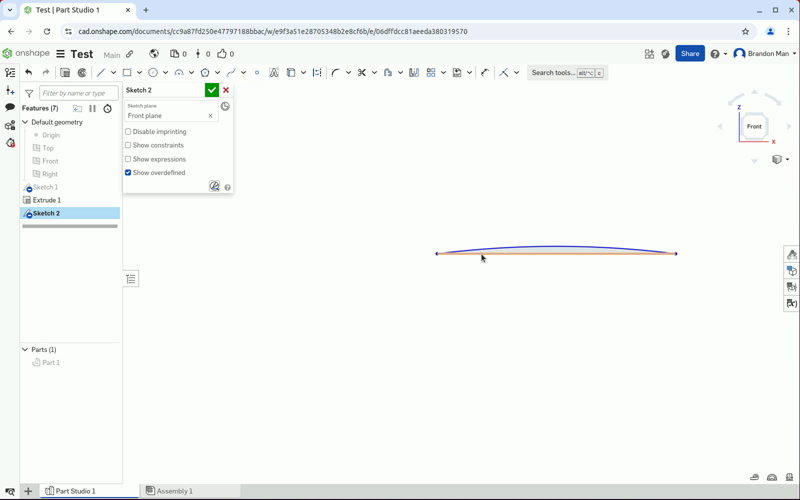
scroll(6)
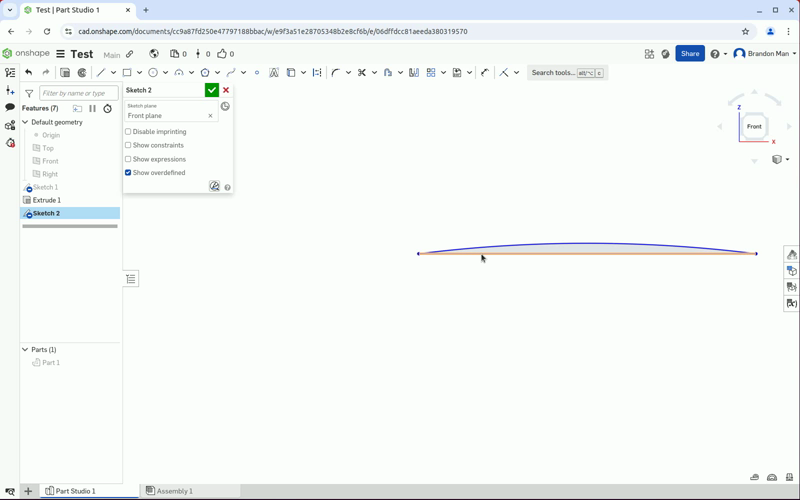
scroll(6)
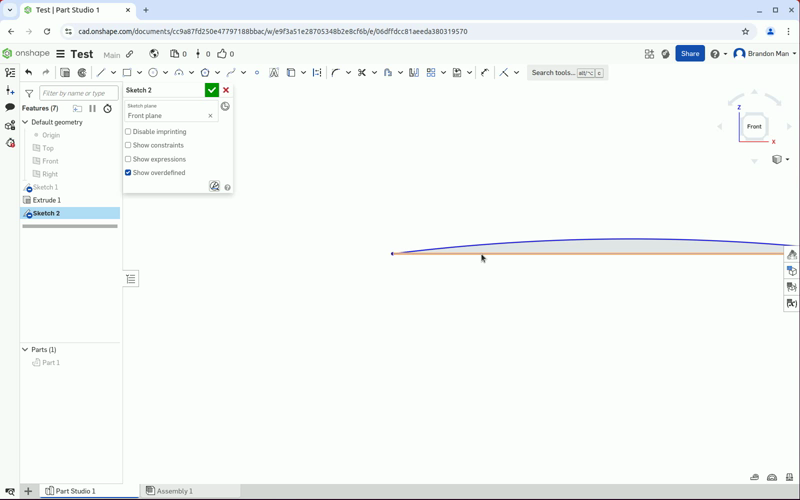
scroll(6)
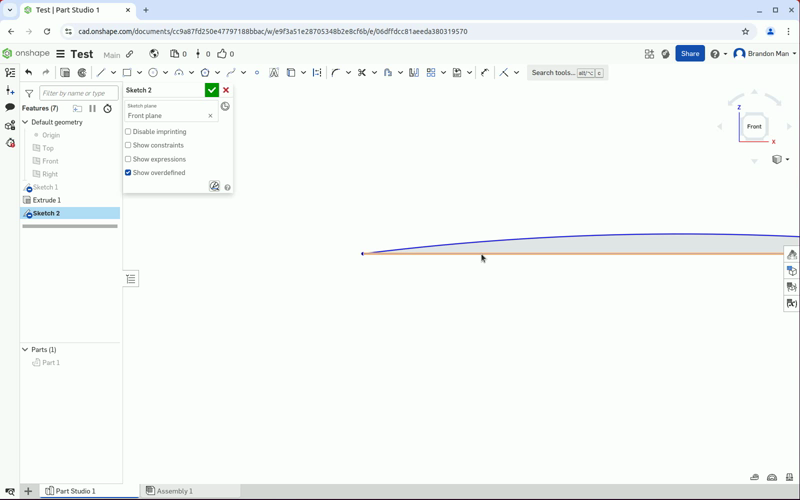
scroll(6)
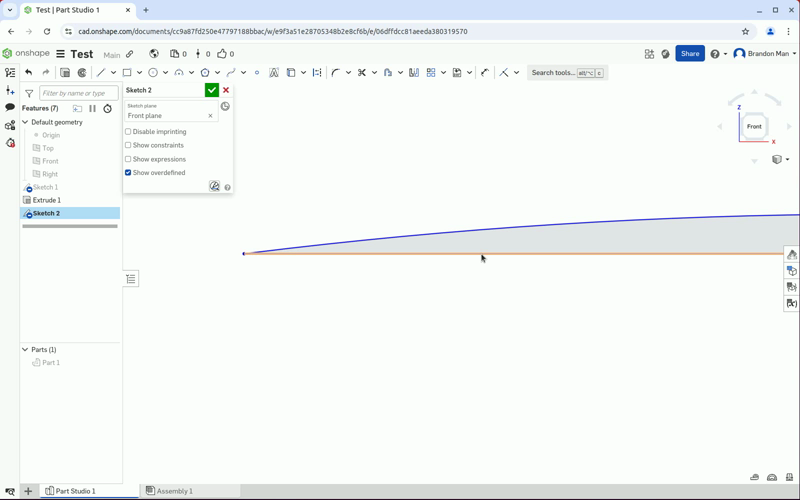
click(481, 253)
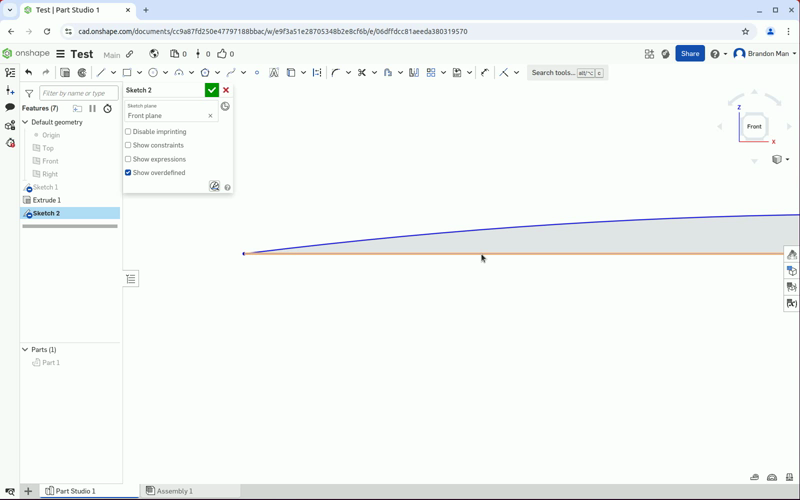
scroll(-6)
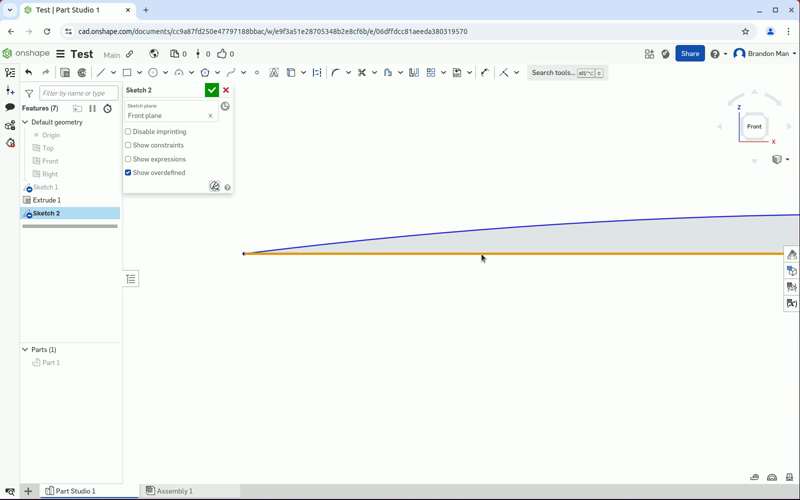
scroll(-6)
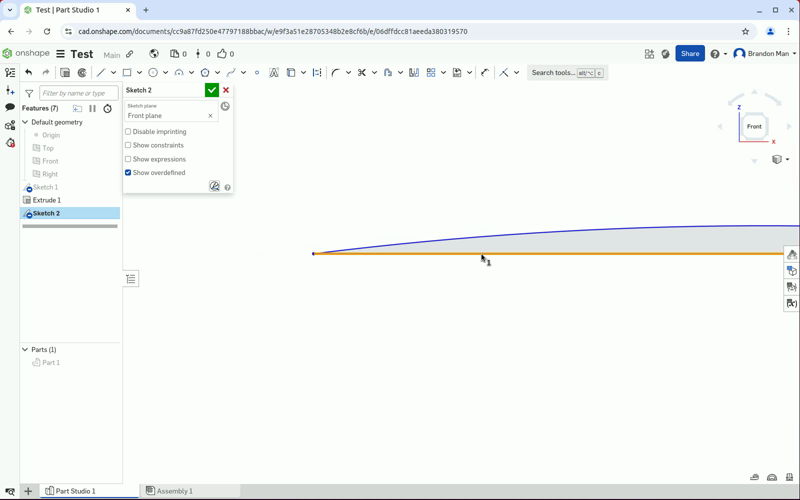
scroll(-6)
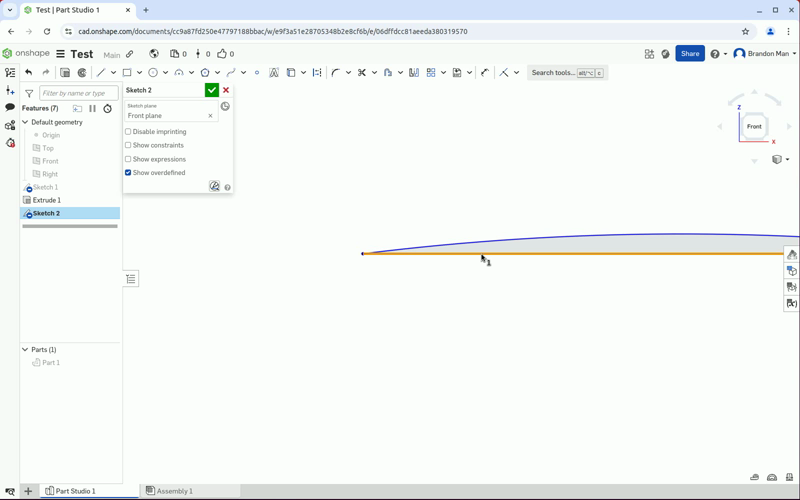
scroll(-6)
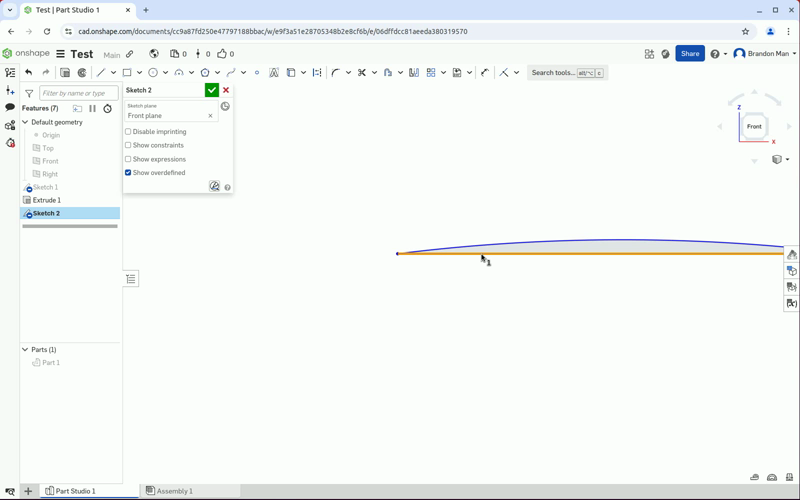
scroll(-6)
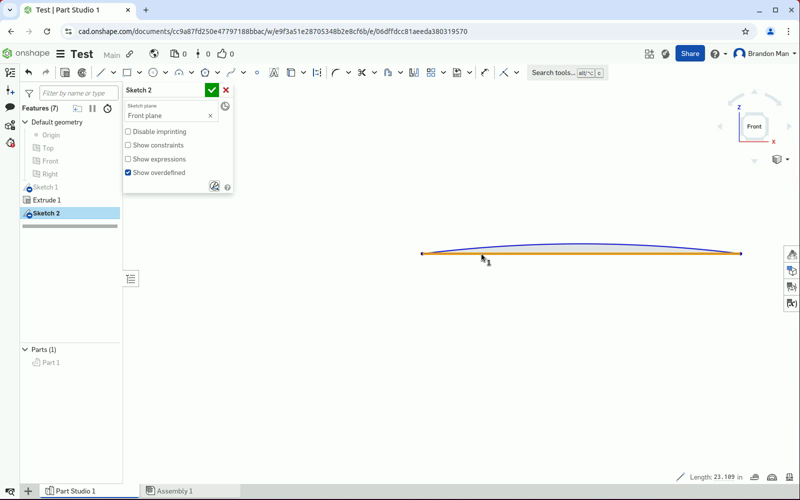
scroll(-6)
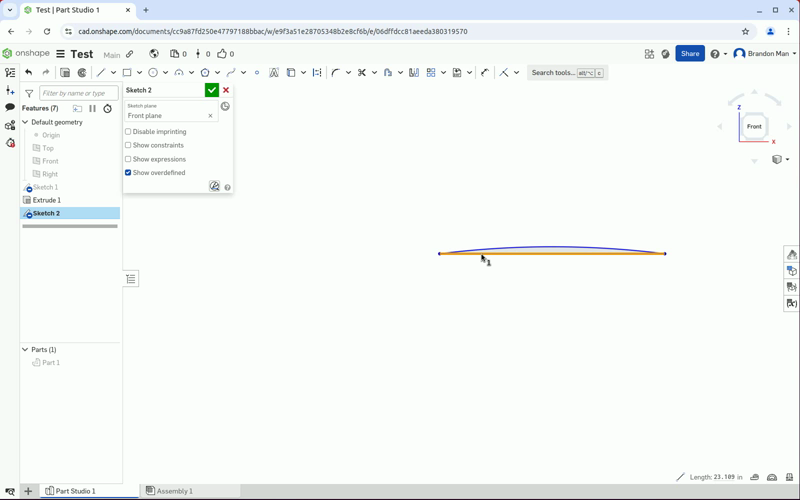
scroll(-6)
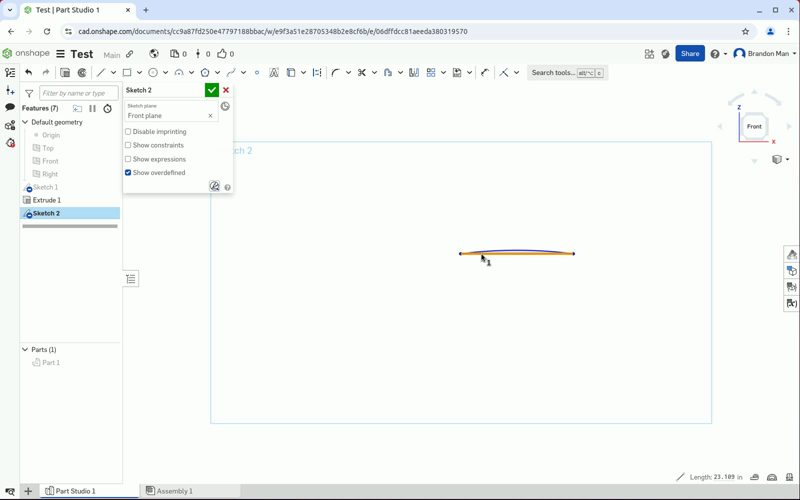
mouse_move(73, 352)
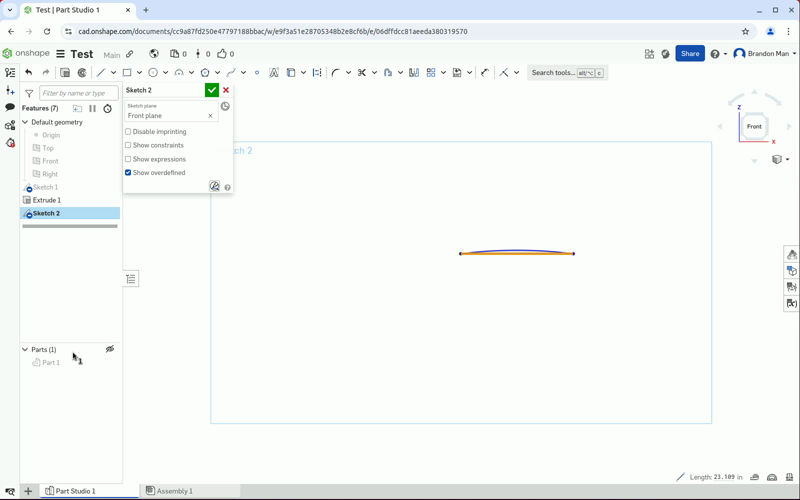
key(shift+y)
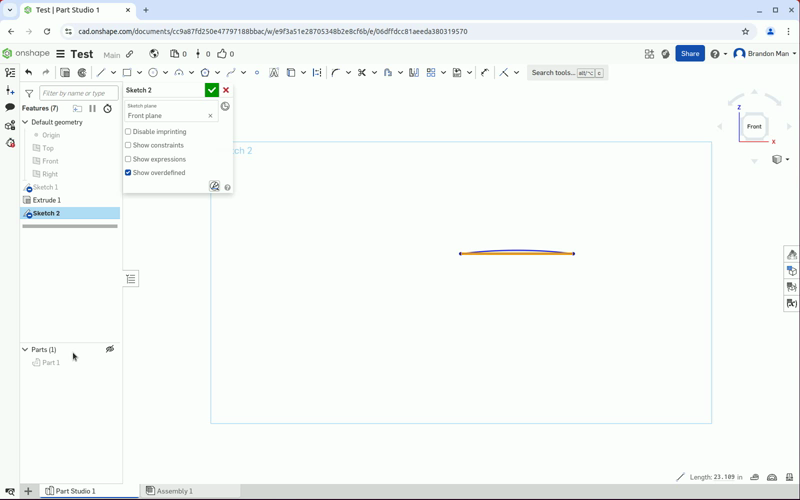
key(shift+e)
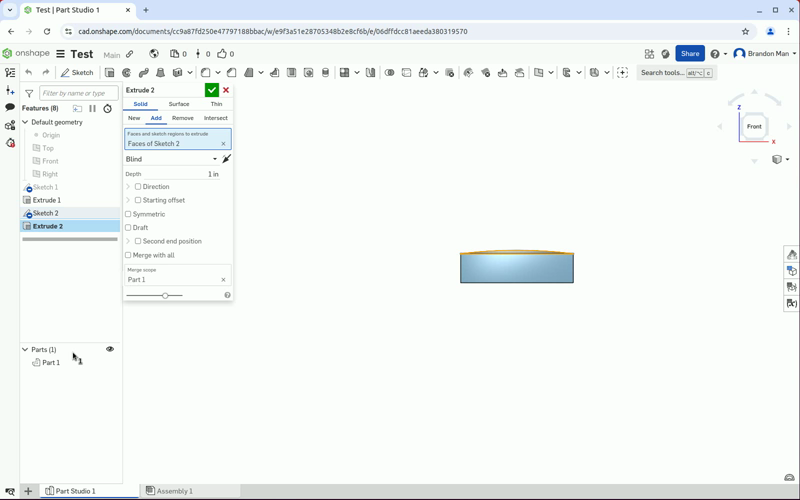
mouse_move(143, 106)
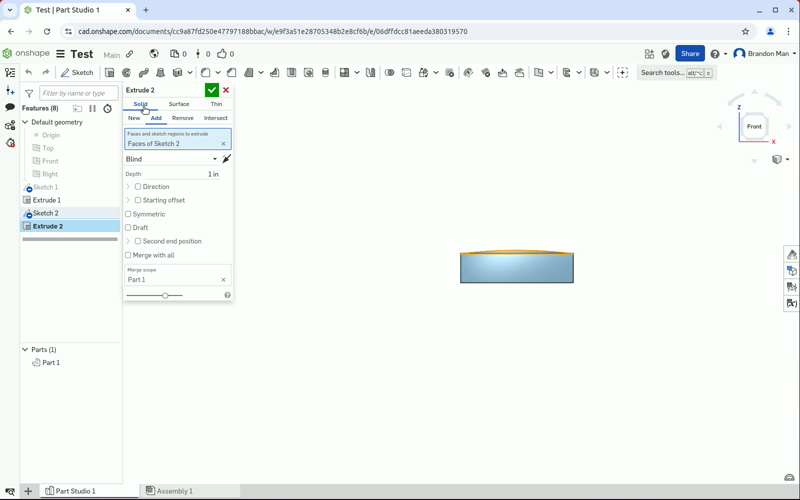
click(143, 106)
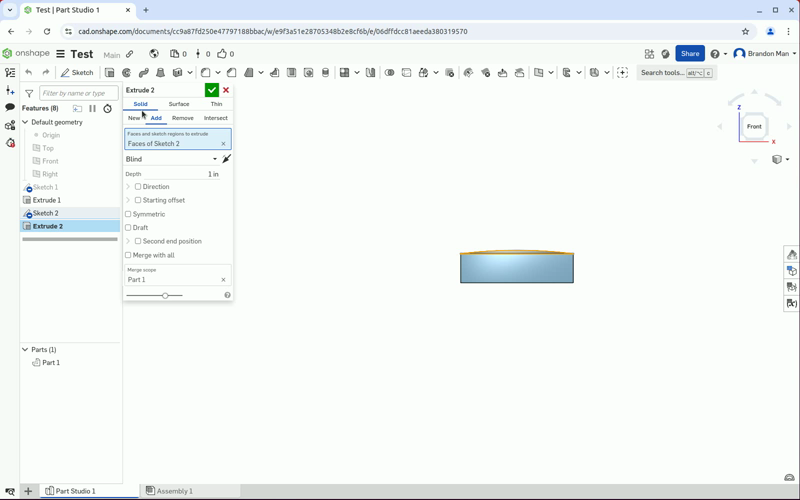
mouse_move(137, 120)
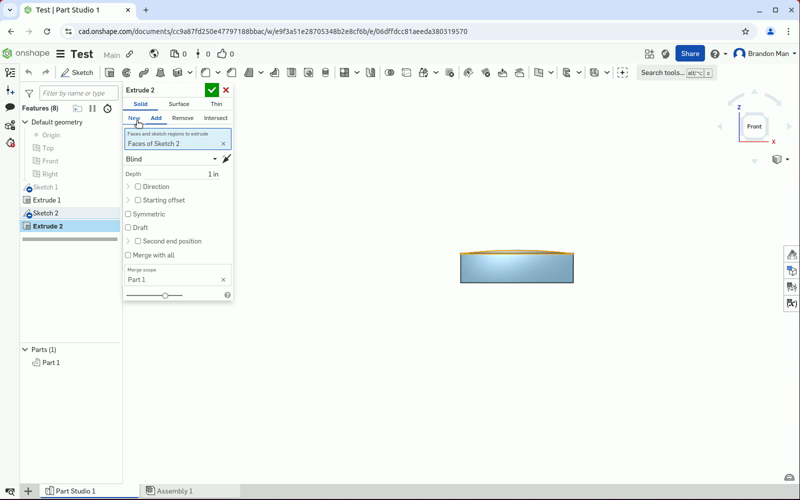
click(137, 120)
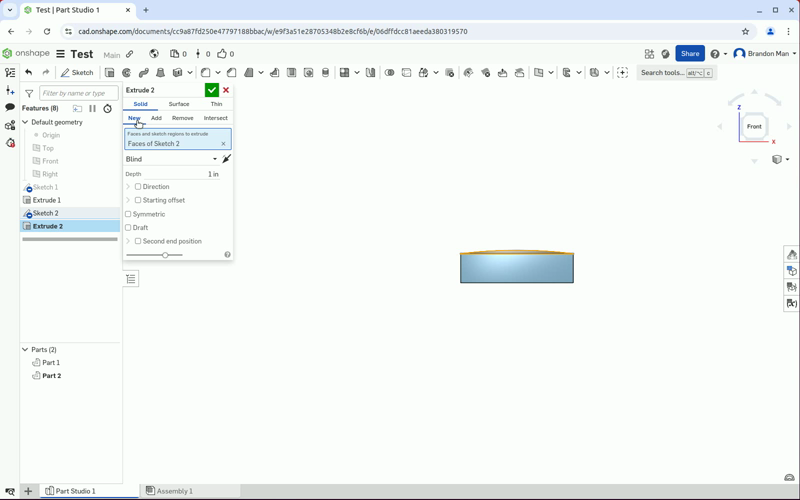
key(tab, 4)
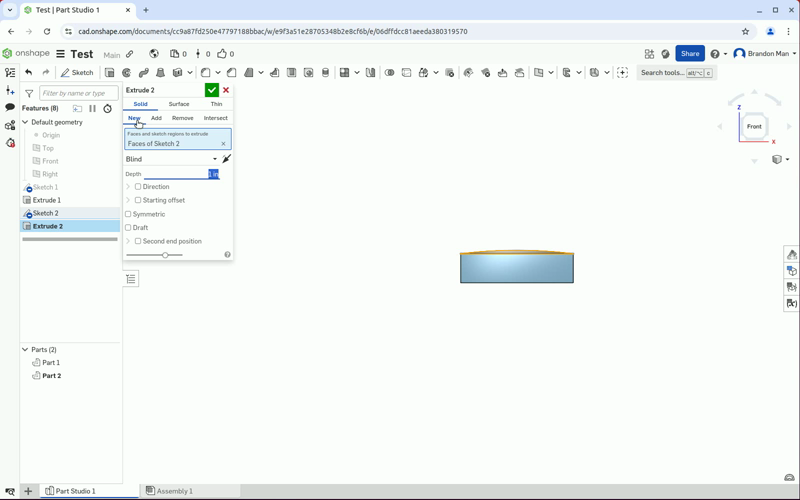
text(1.204)
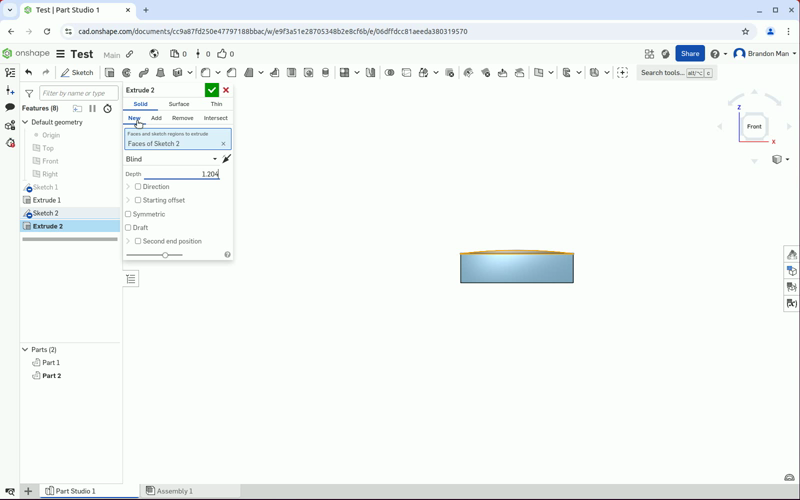
key(enter)
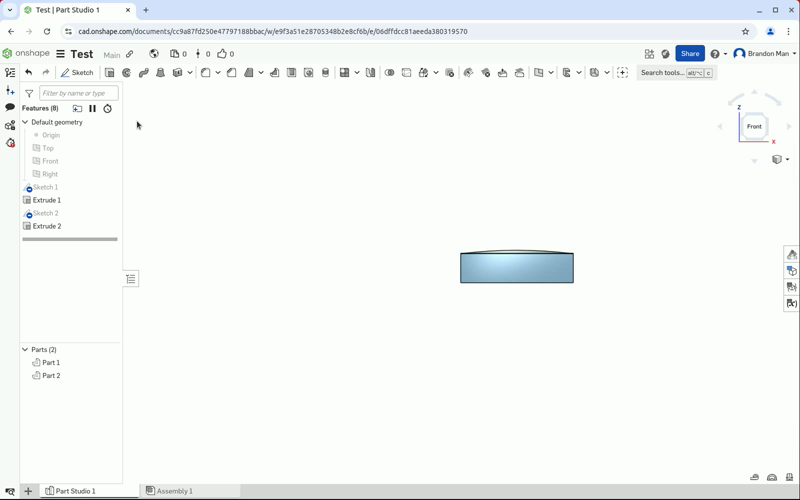
key(shift+h)
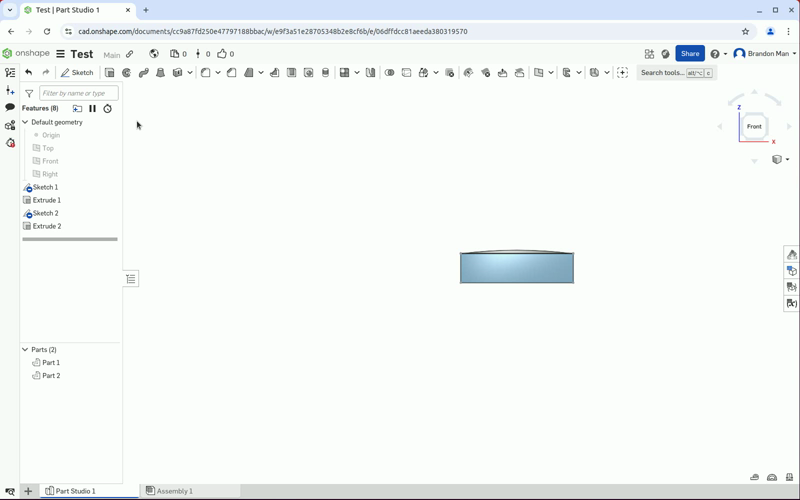
key(shift+h)
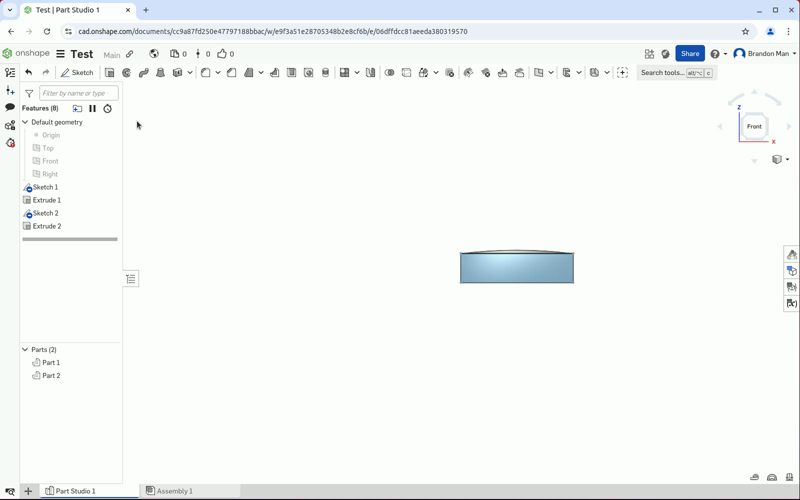
key(shift+7)
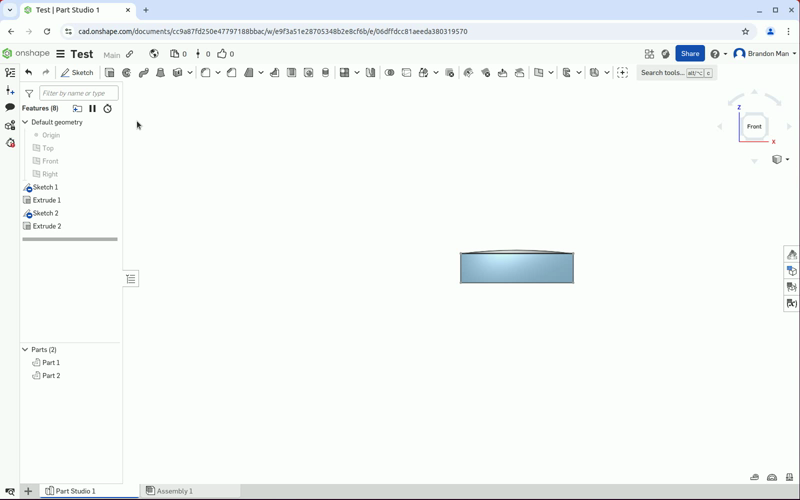
key(left, 2)
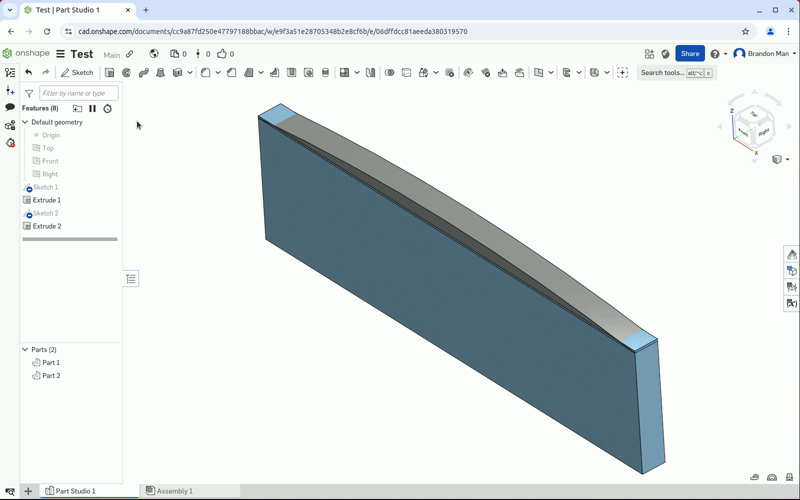
key(down, 2)
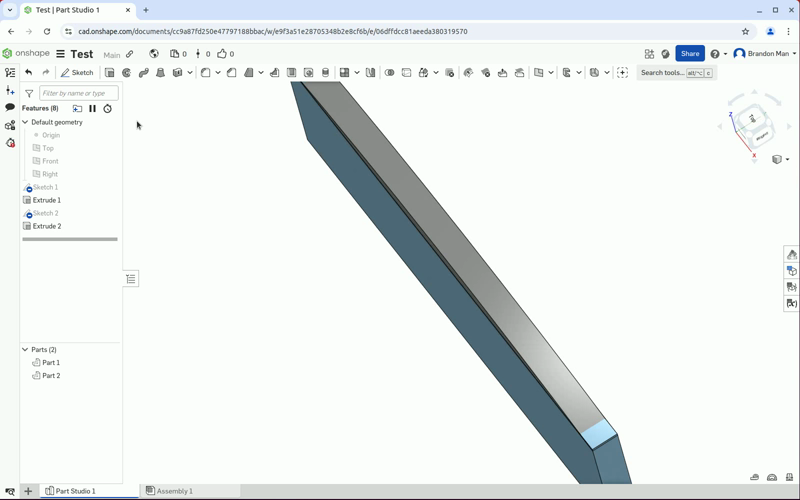
key(up, 2)
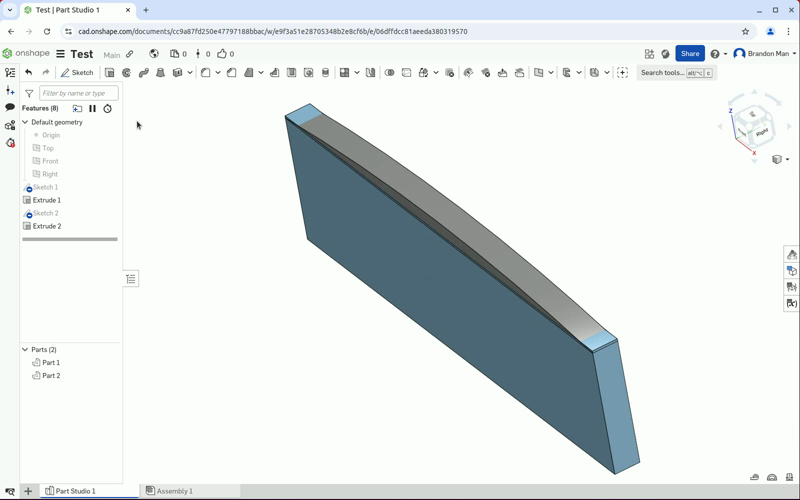
key(right, 2)
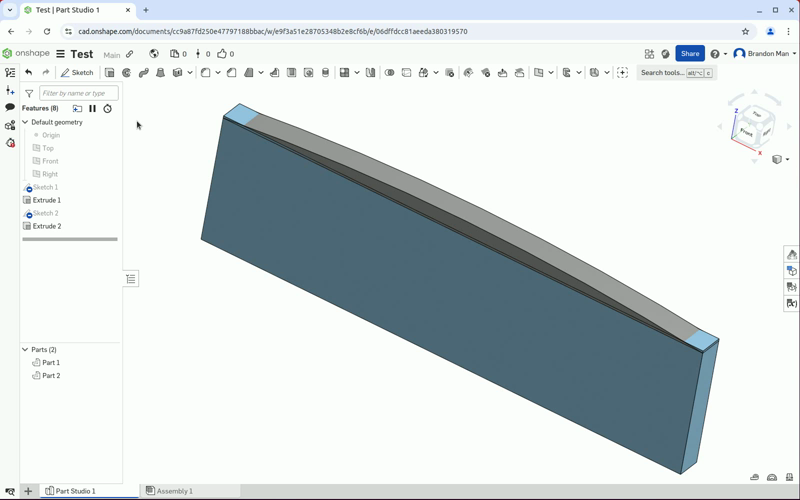
mouse_move(73, 189)
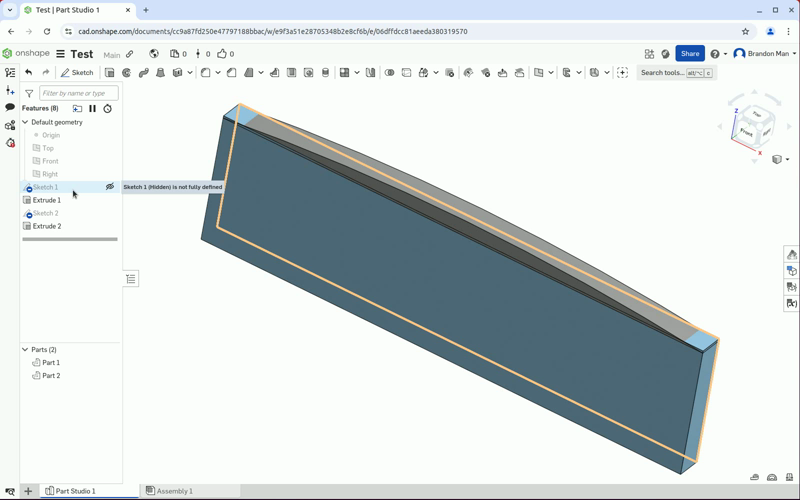
click(73, 189)